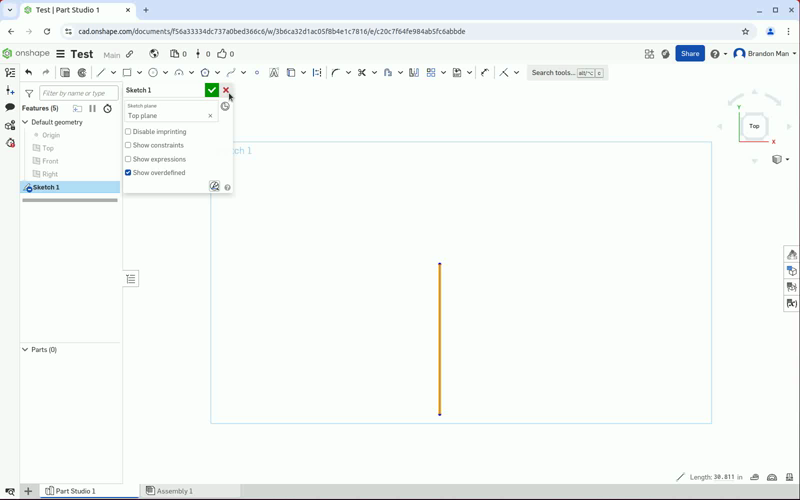
key(shift+h)
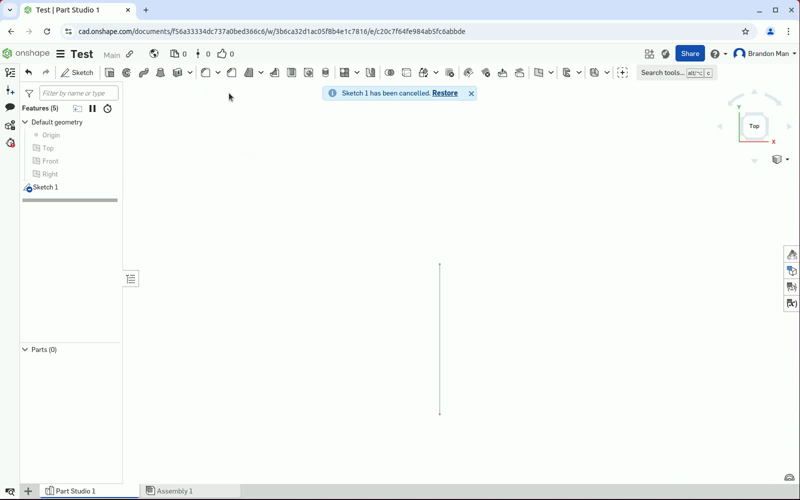
key(shift+s)
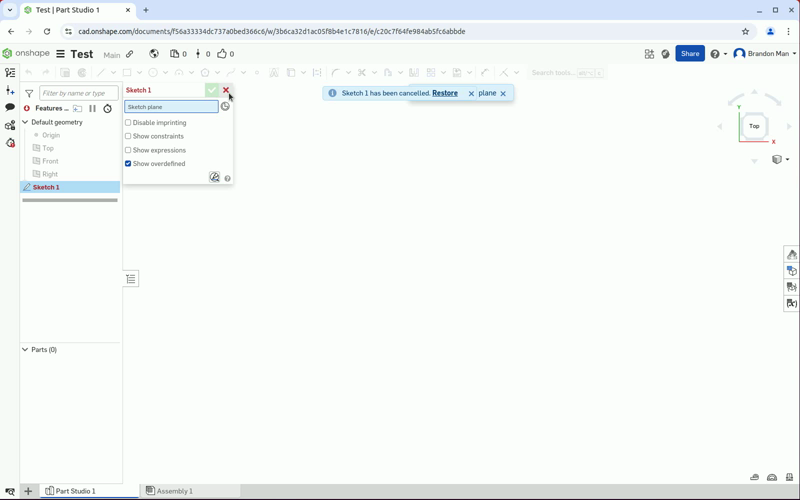
mouse_move(73, 150)
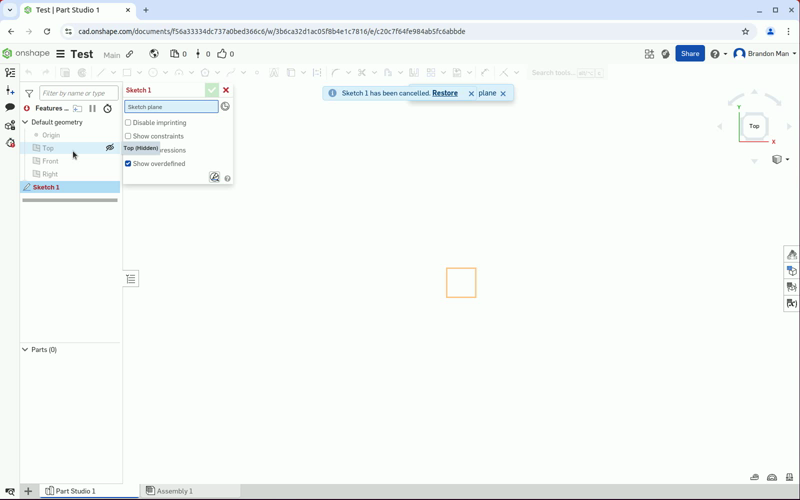
click(73, 150)
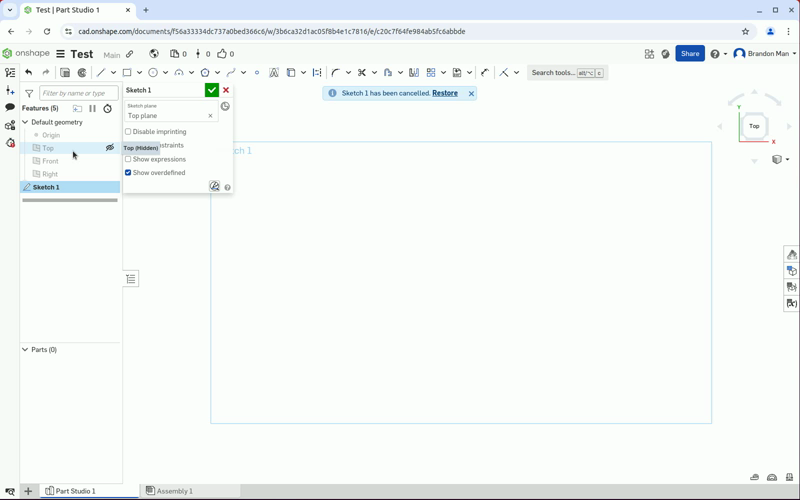
mouse_move(73, 352)
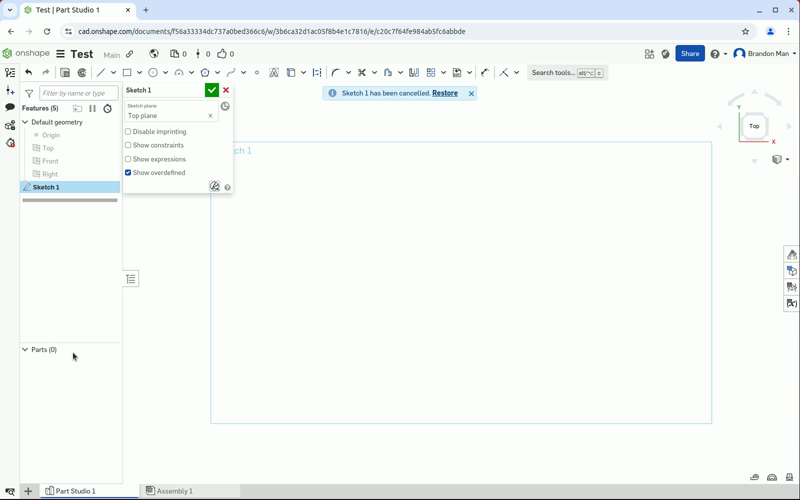
key(y)
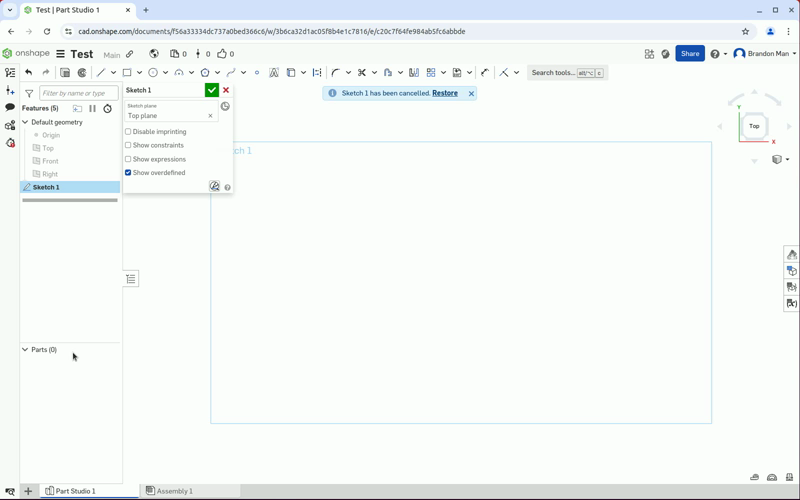
key(l)
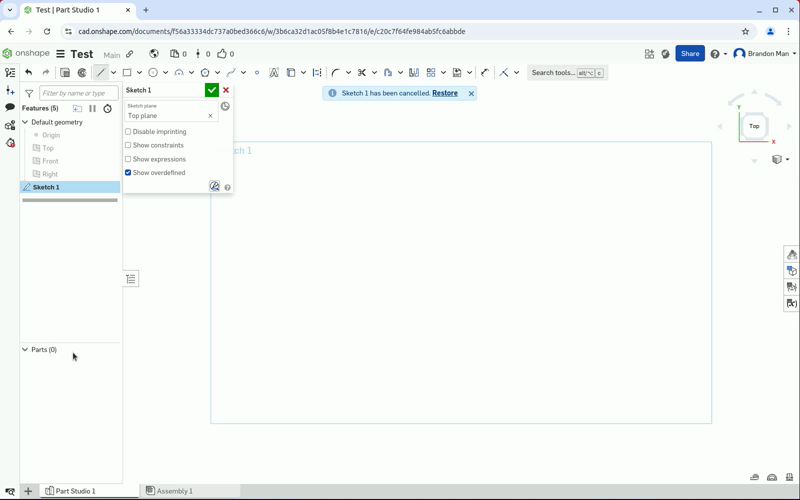
key_down(shift)
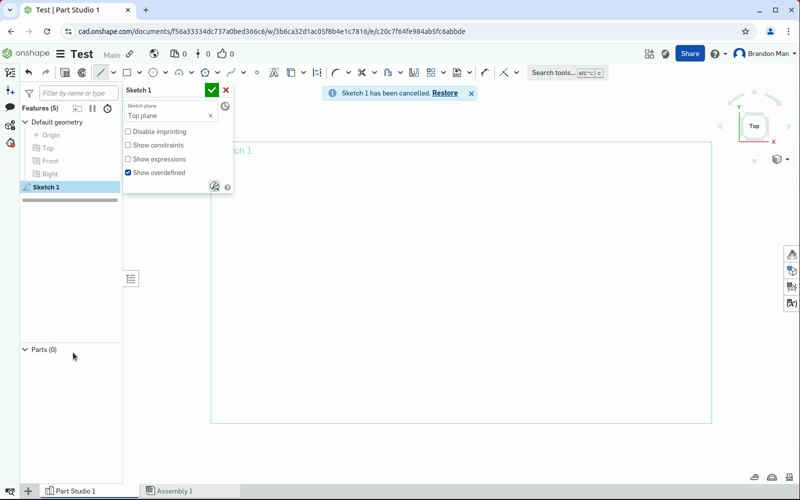
mouse_move(460, 282)
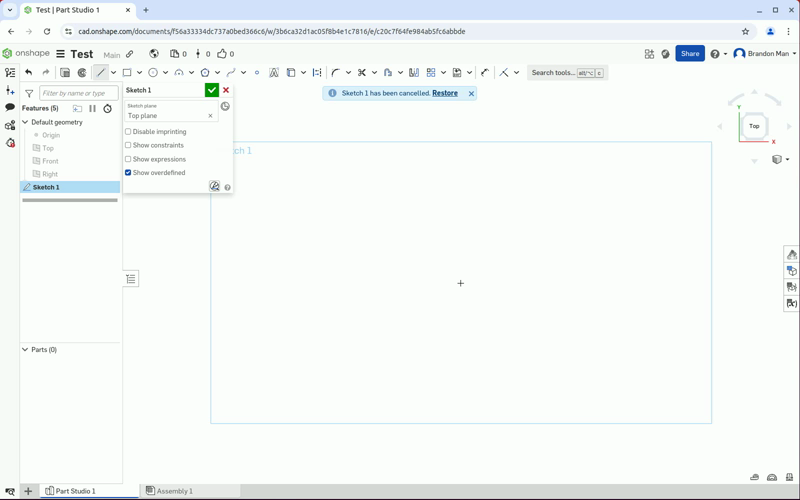
click(460, 282)
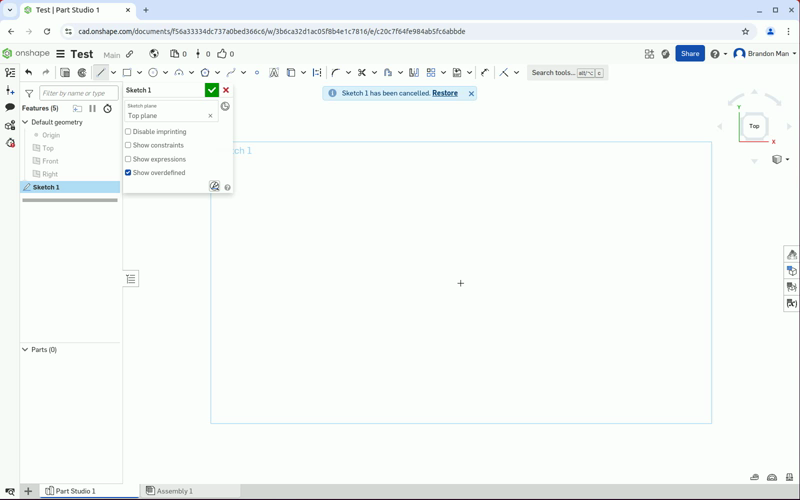
key_up(shift)
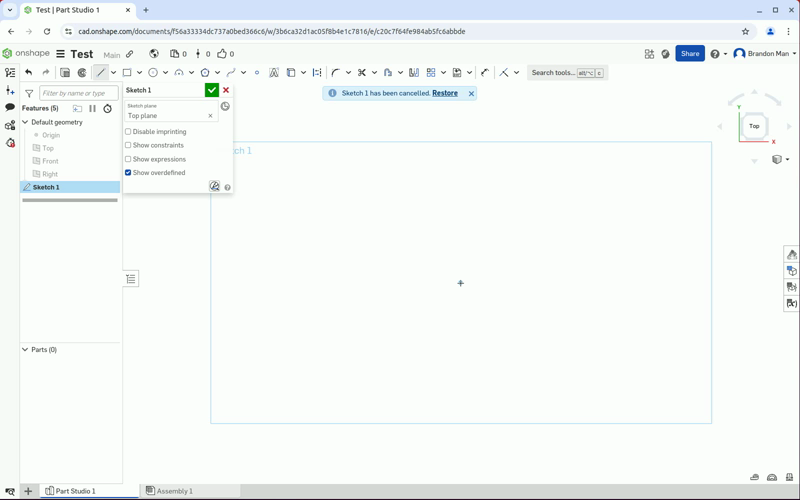
key_down(shift)
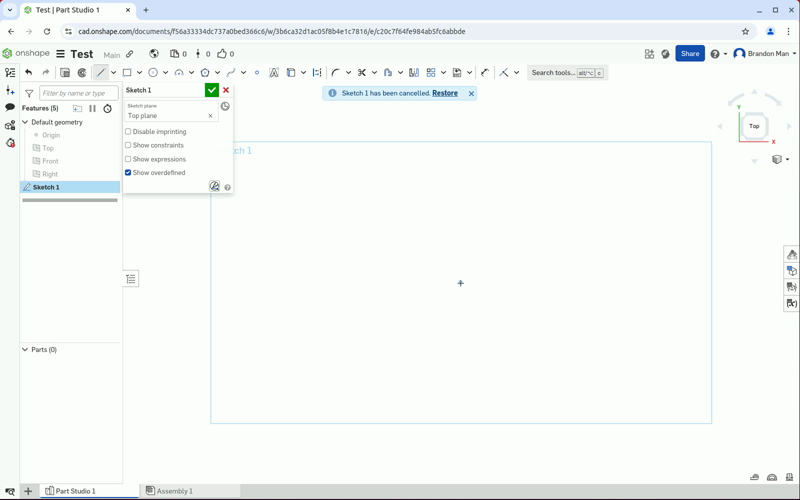
mouse_move(553, 282)
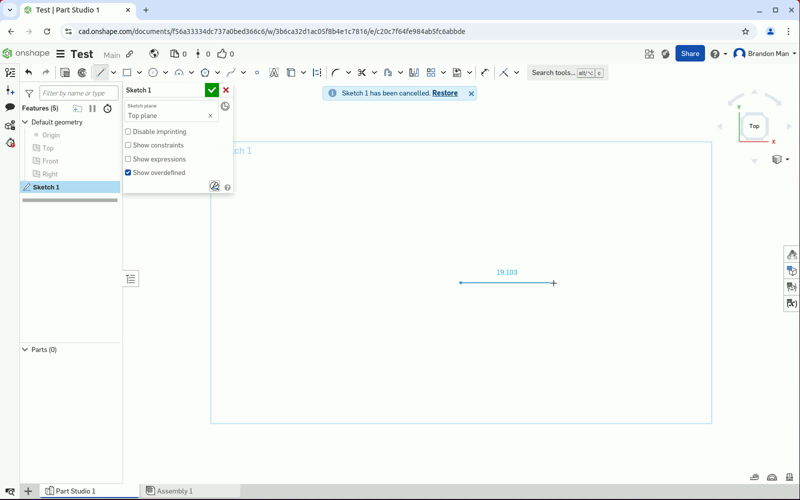
click(553, 282)
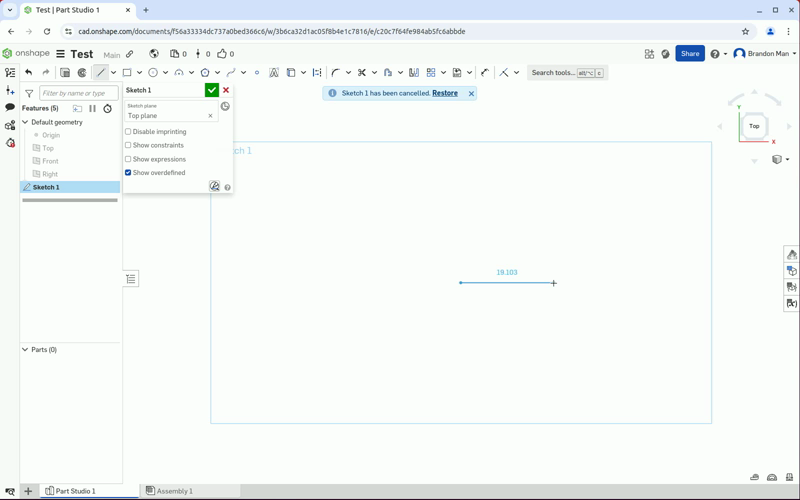
key_up(shift)
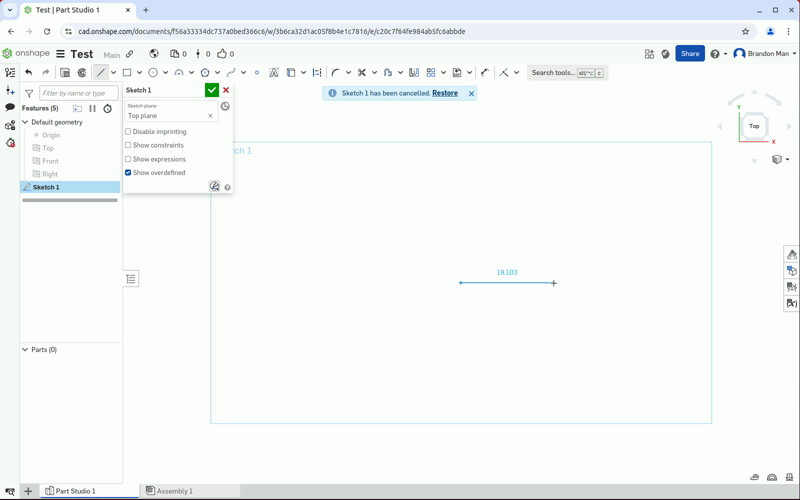
key_down(shift)
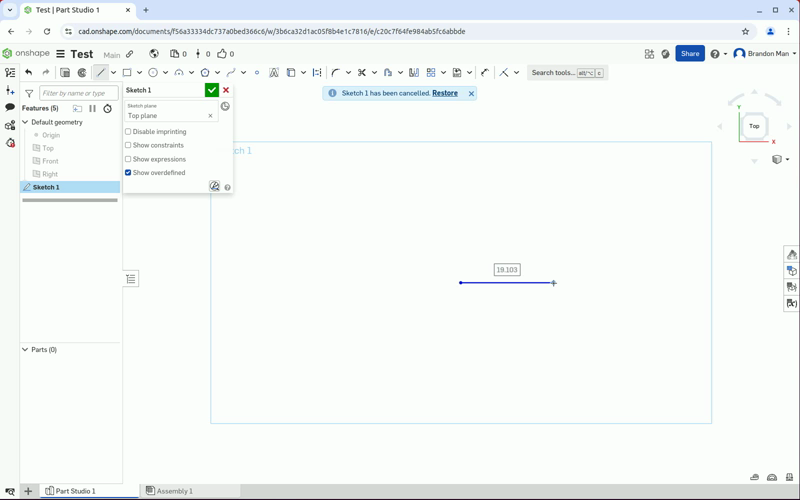
mouse_move(583, 282)
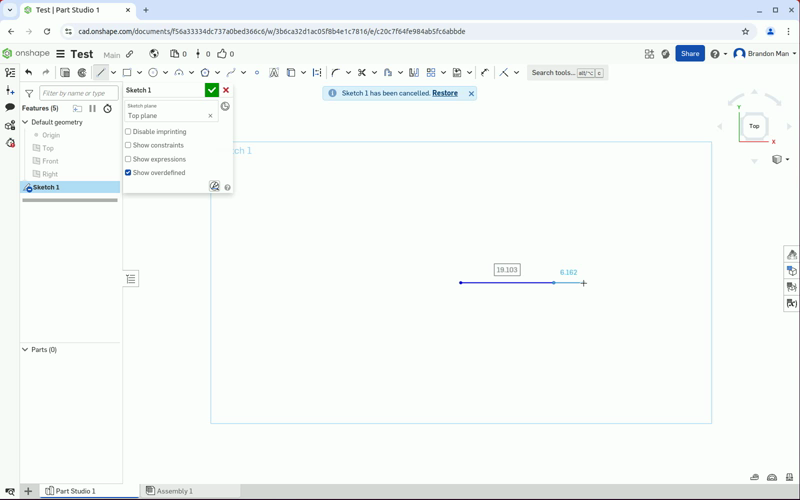
mouse_move(553, 236)
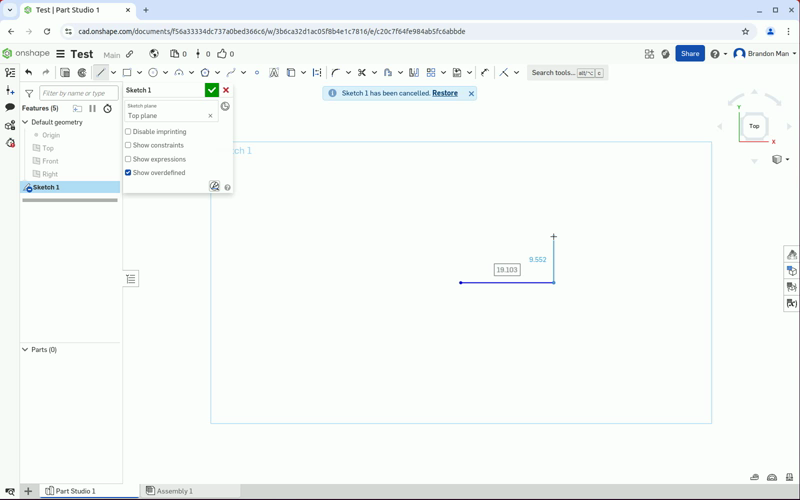
click(553, 236)
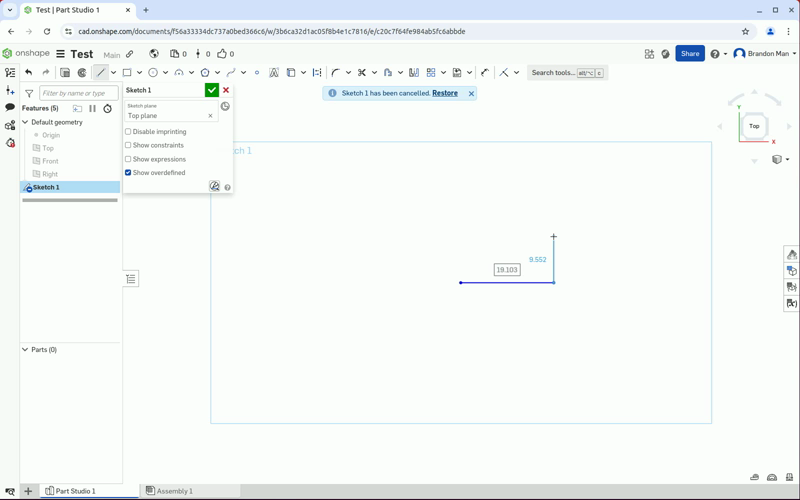
key_up(shift)
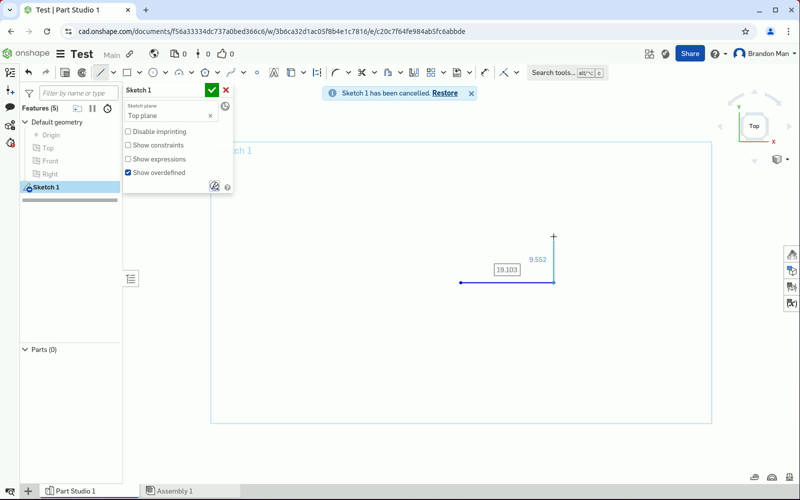
key_down(shift)
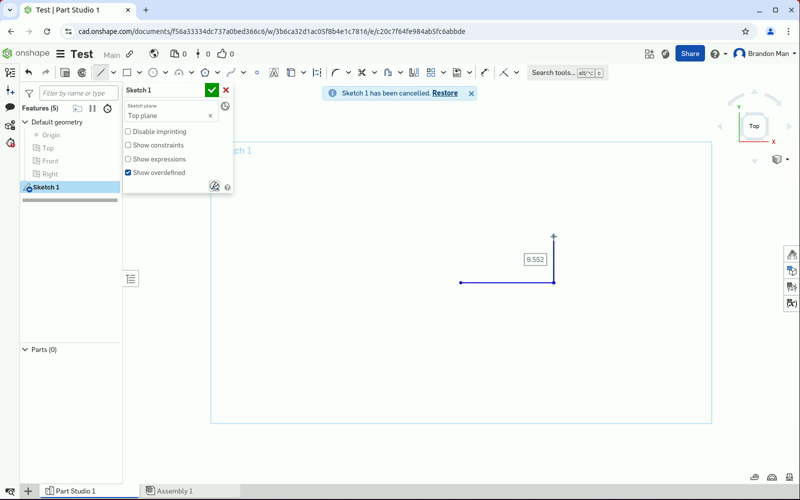
mouse_move(460, 236)
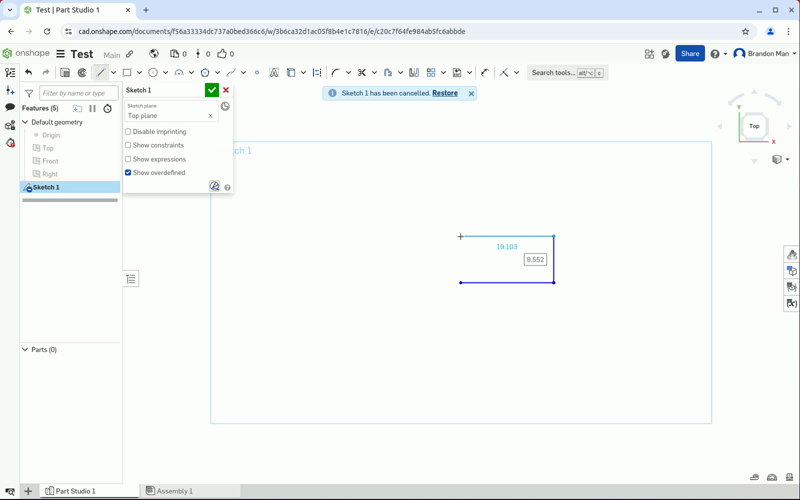
click(460, 236)
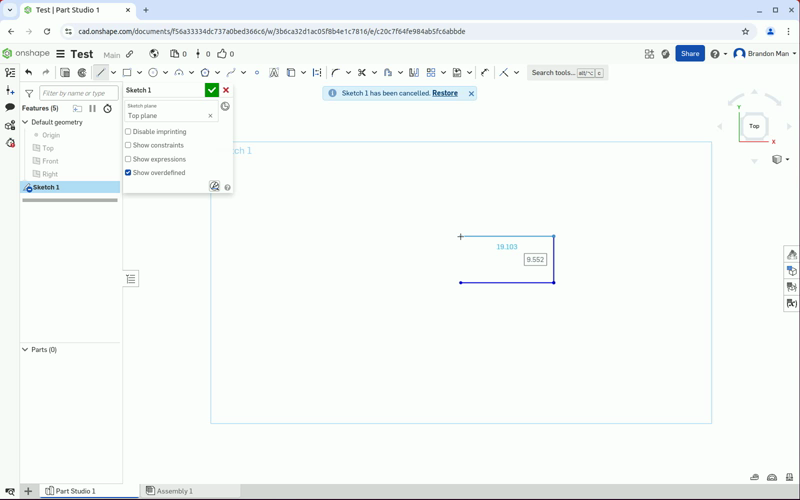
key_up(shift)
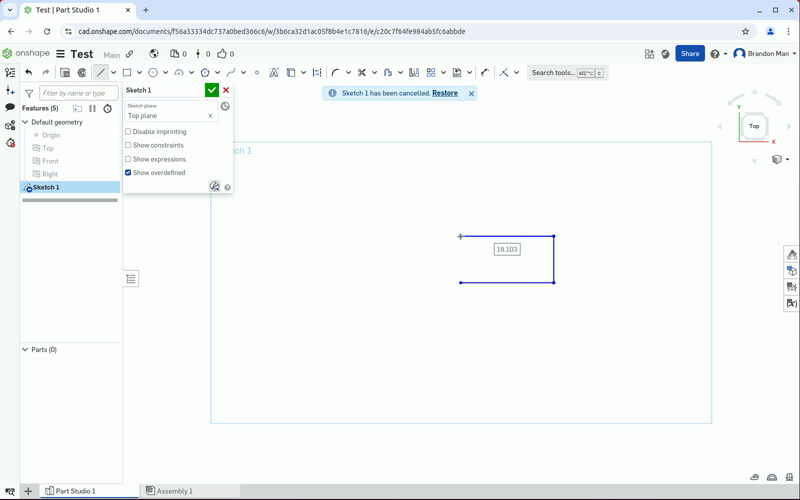
mouse_move(490, 236)
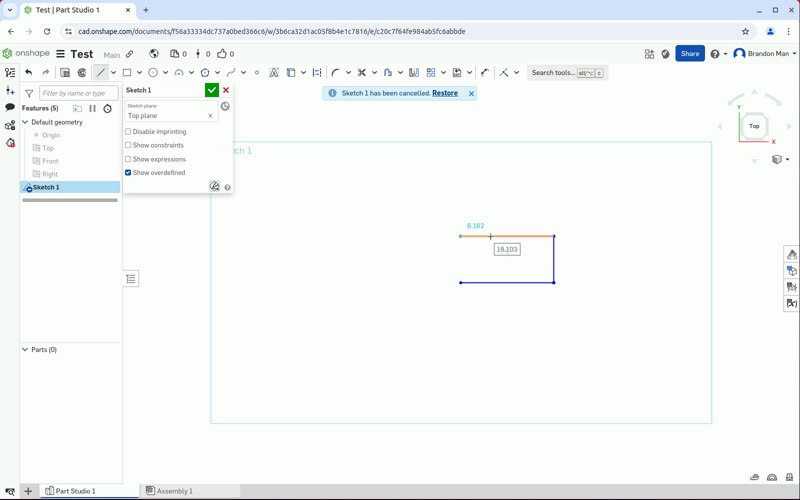
key_down(shift)
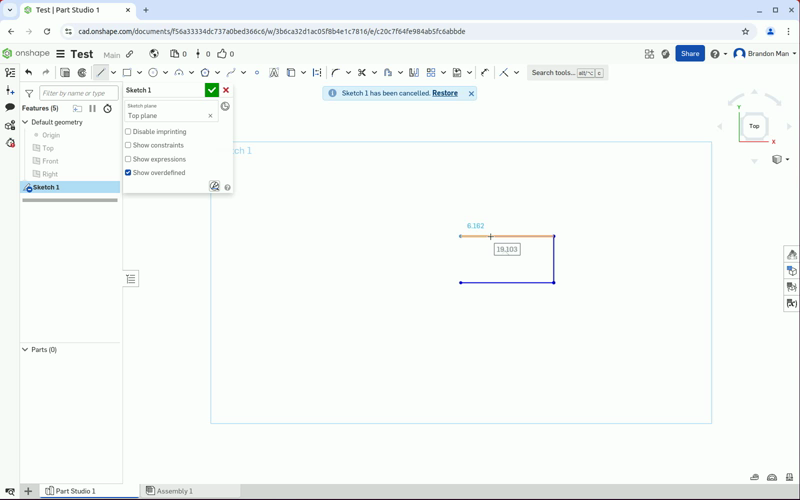
mouse_move(460, 282)
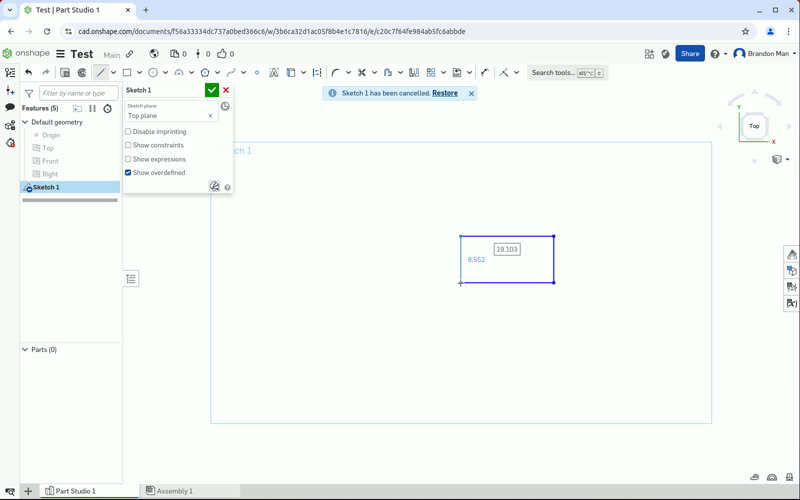
key_up(shift)
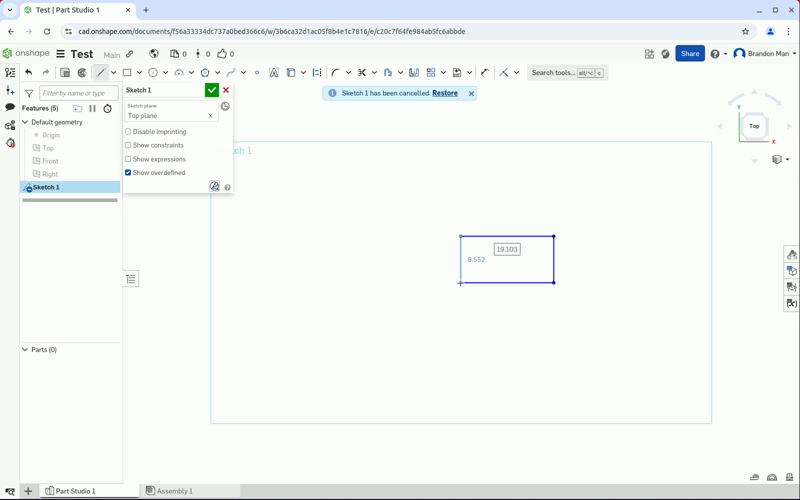
click(460, 282)
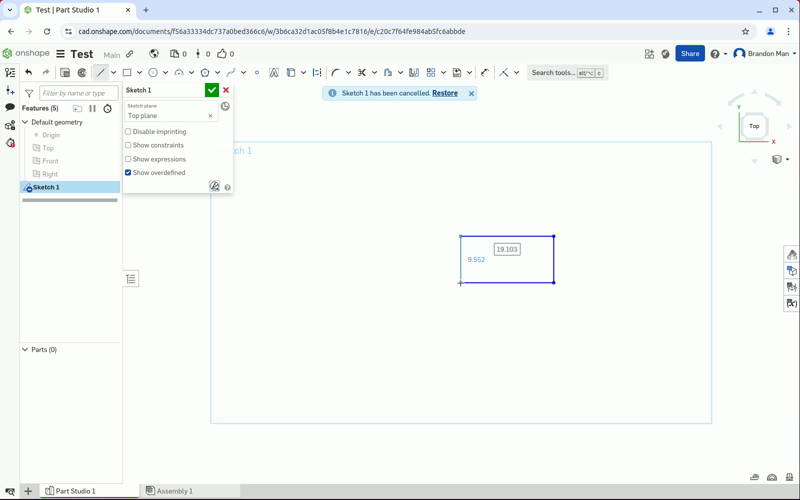
key(esc)
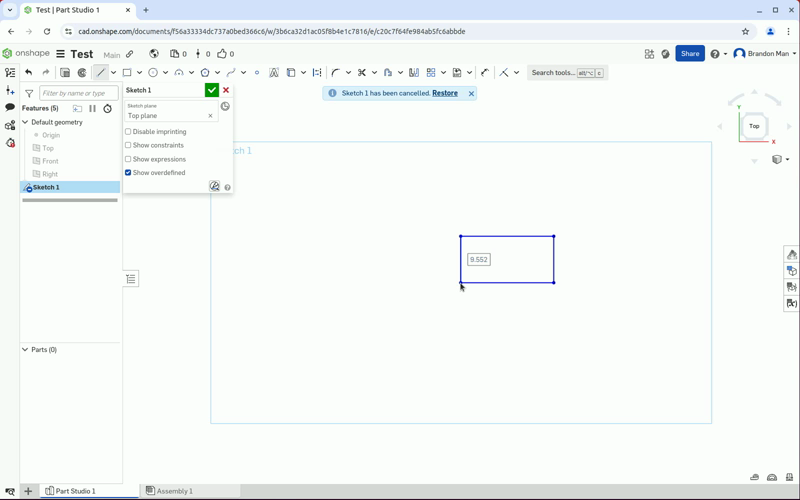
mouse_move(528, 244)
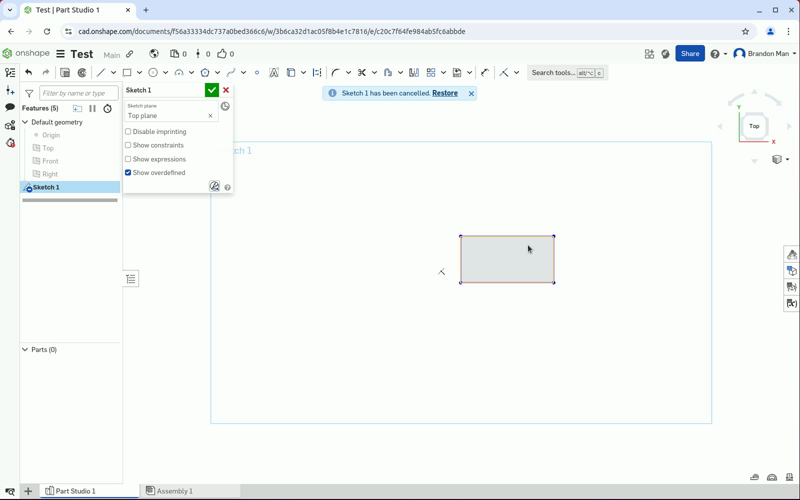
click(528, 244)
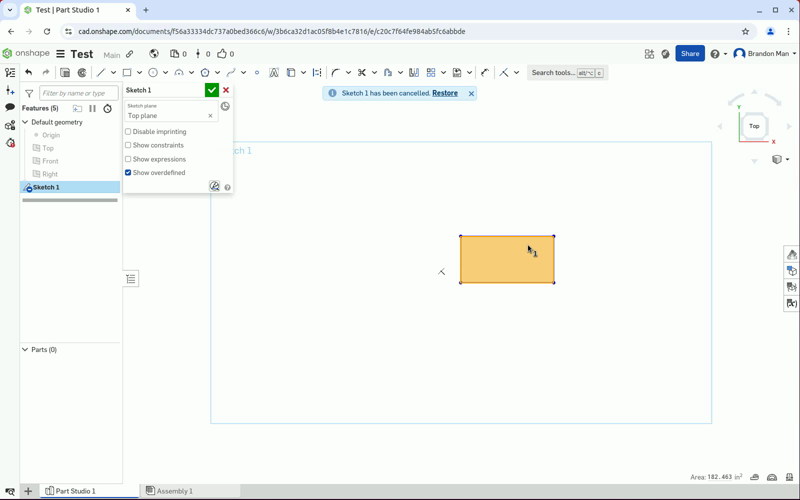
mouse_move(73, 352)
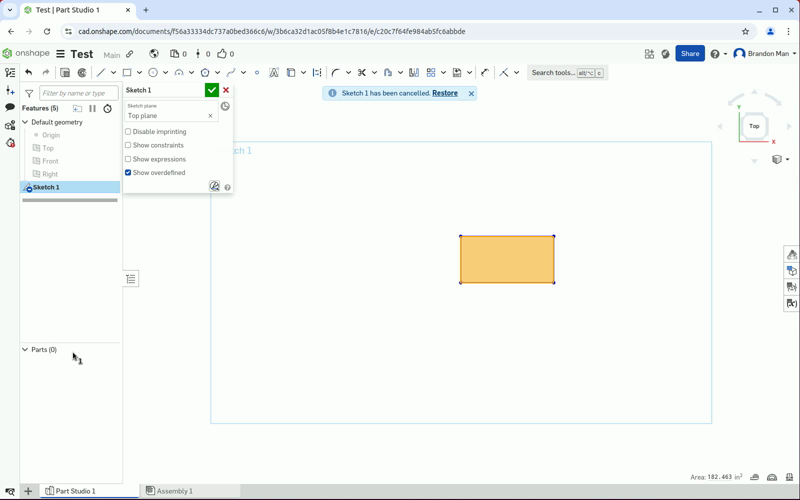
key(shift+y)
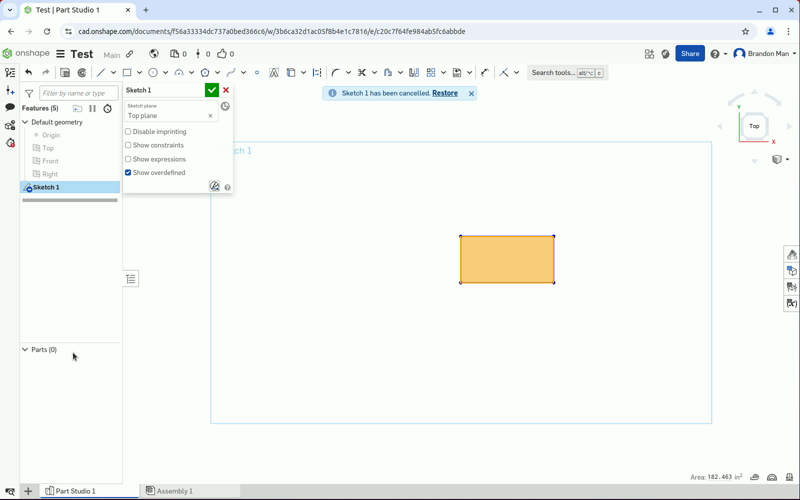
key(shift+e)
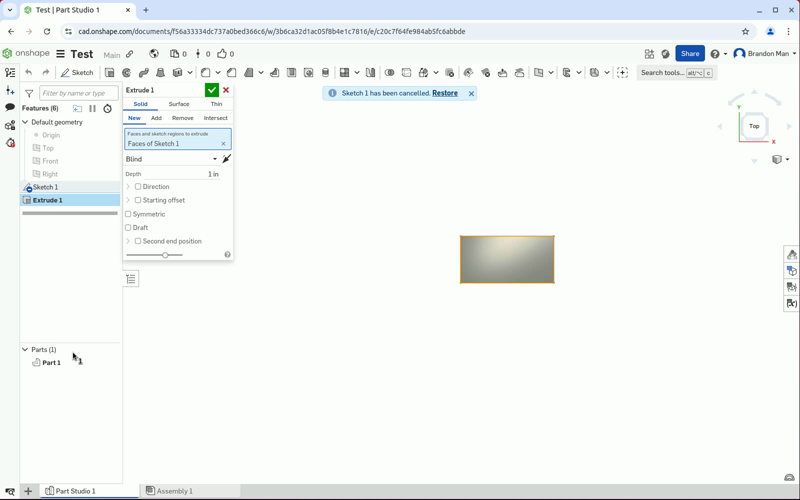
mouse_move(143, 106)
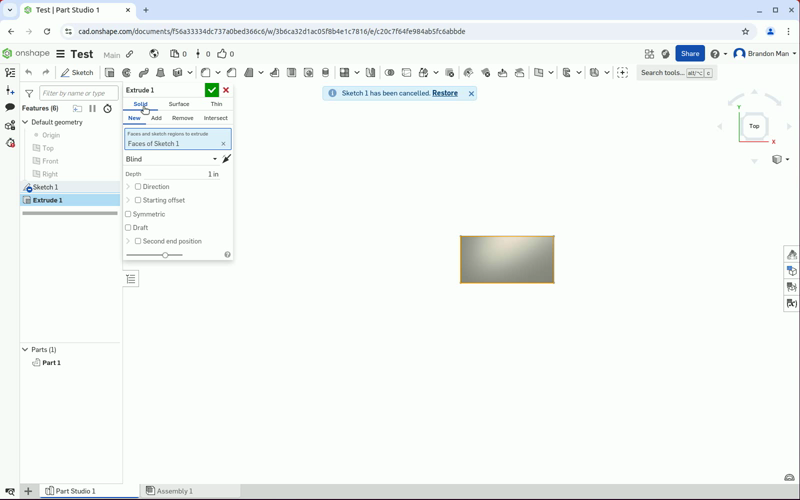
click(143, 106)
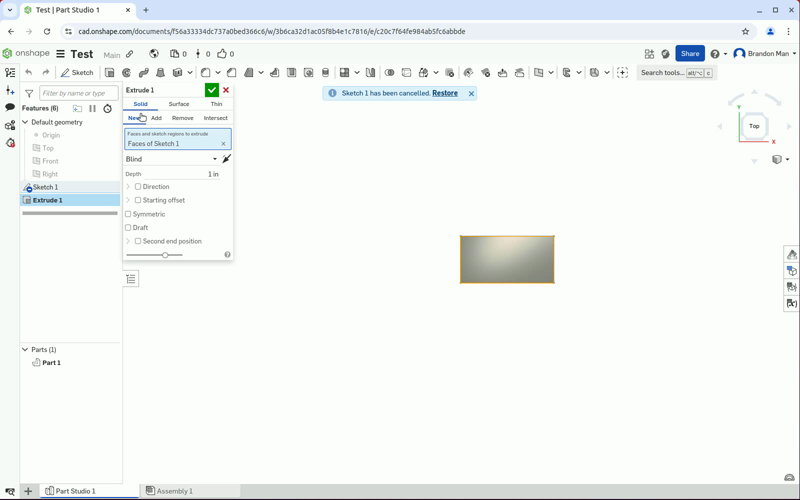
mouse_move(137, 120)
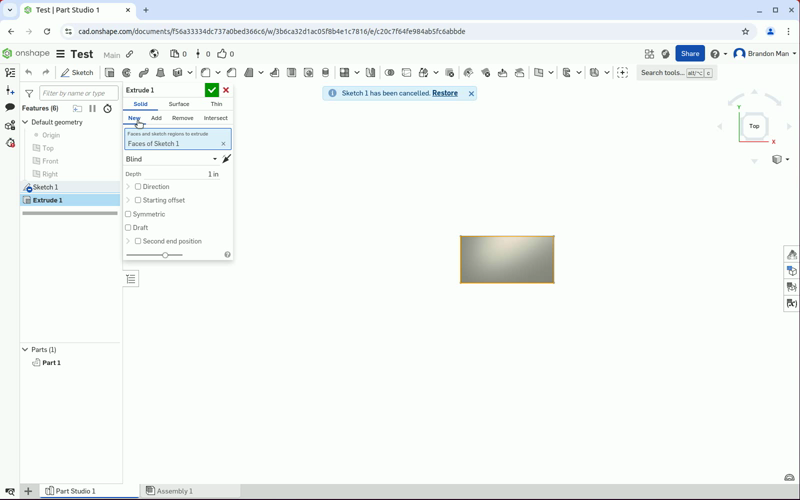
click(137, 120)
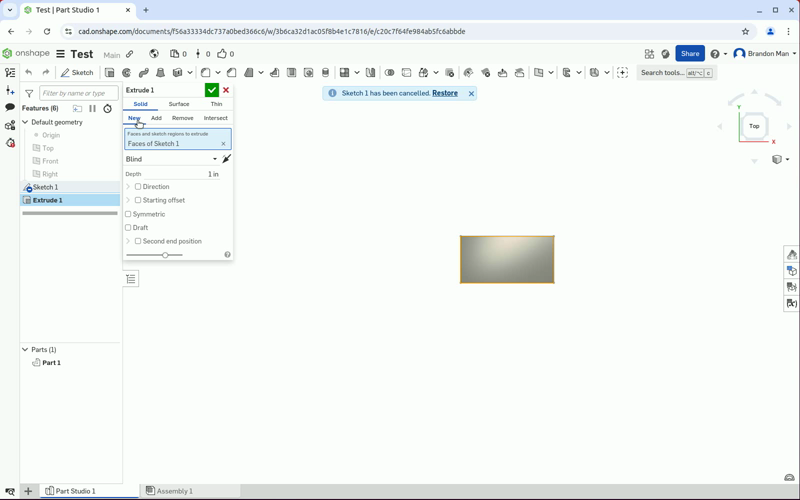
key(tab, 4)
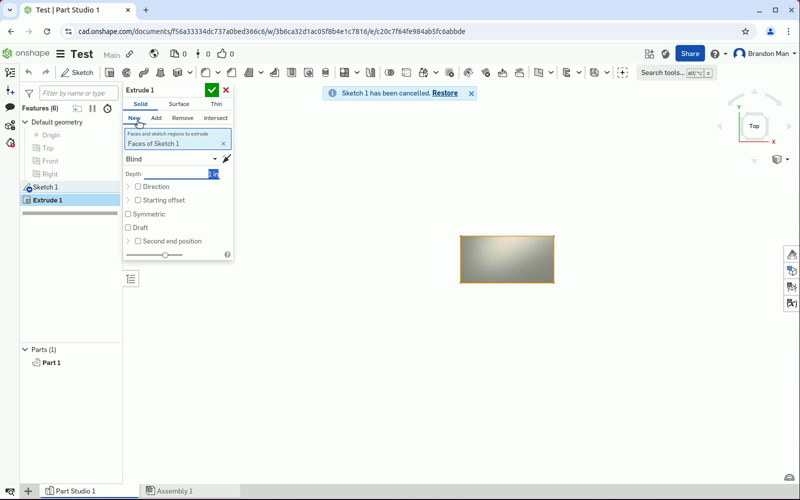
text(12.517)
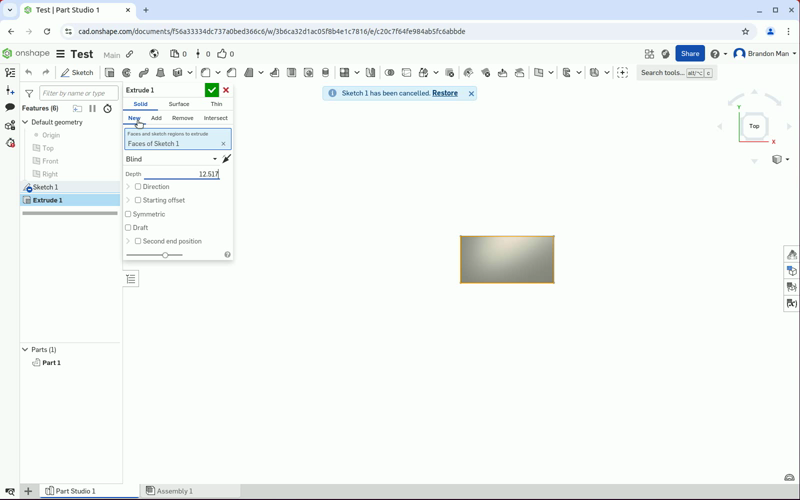
key(enter)
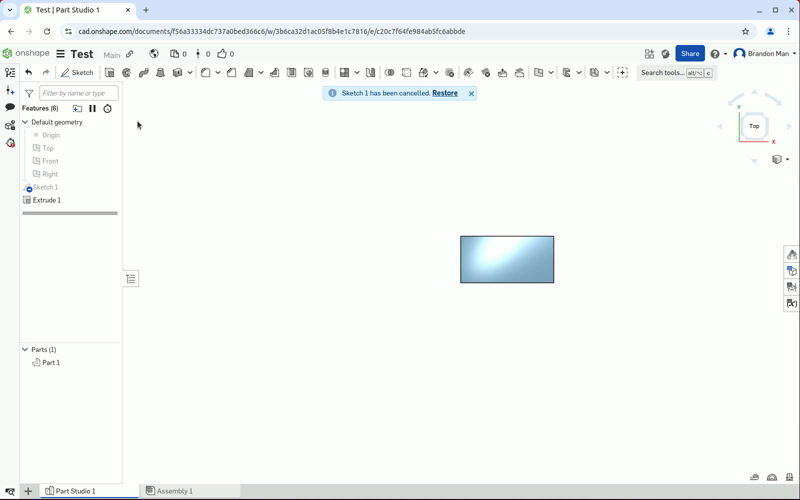
key(shift+h)
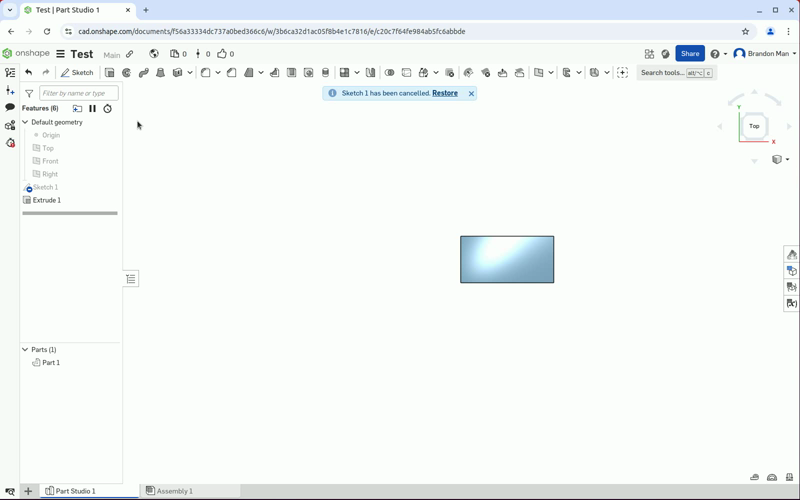
key(shift+h)
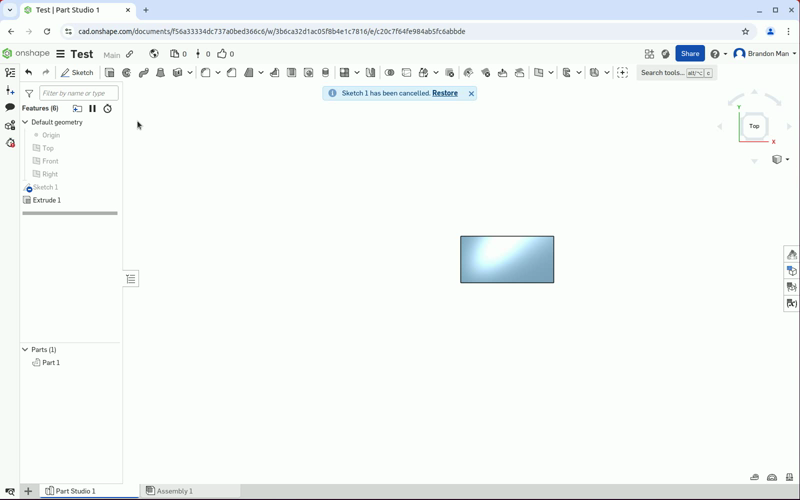
mouse_move(73, 189)
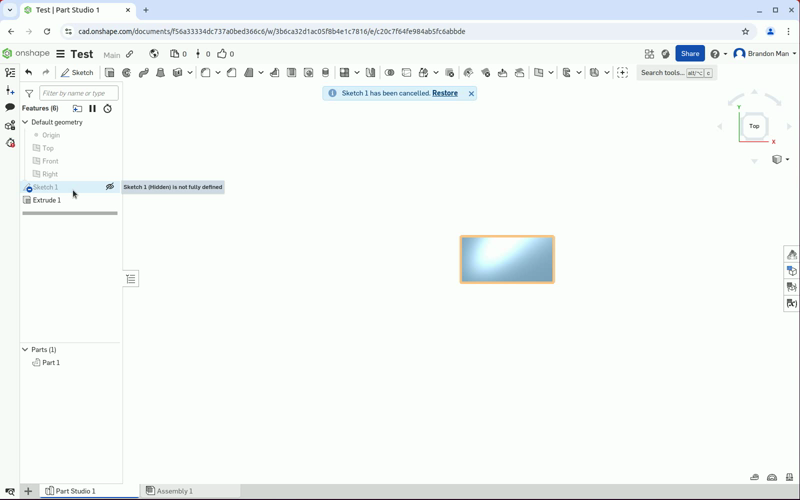
click(73, 189)
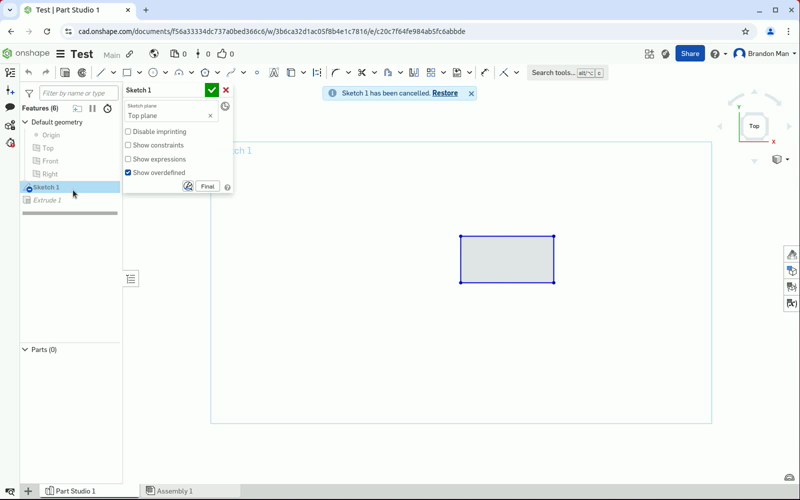
mouse_move(229, 92)
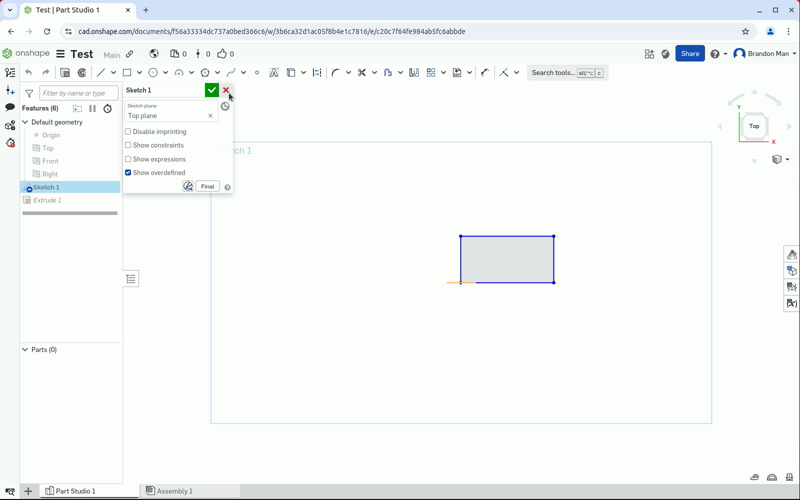
click(229, 92)
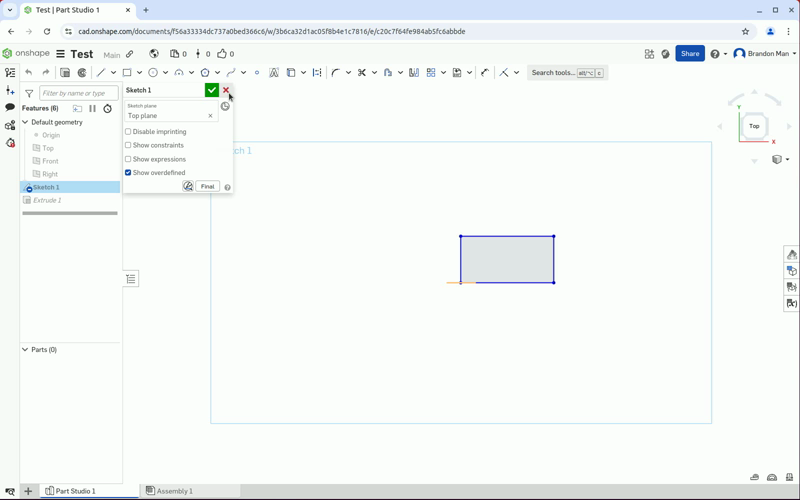
key(shift+s)
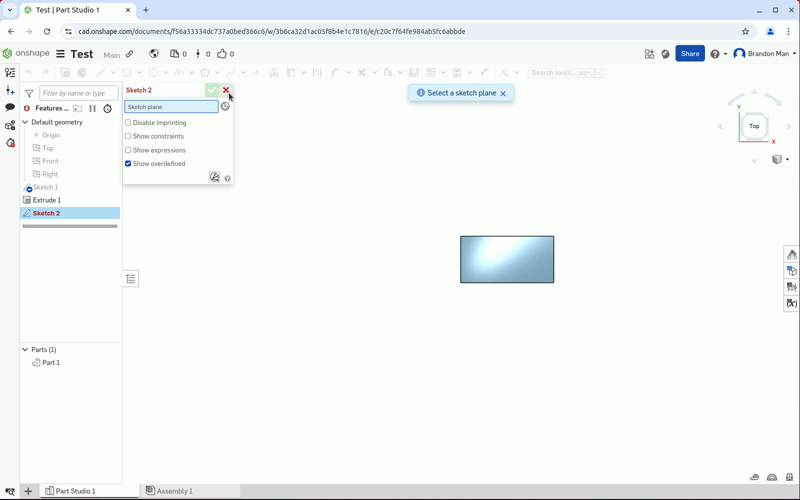
mouse_move(73, 150)
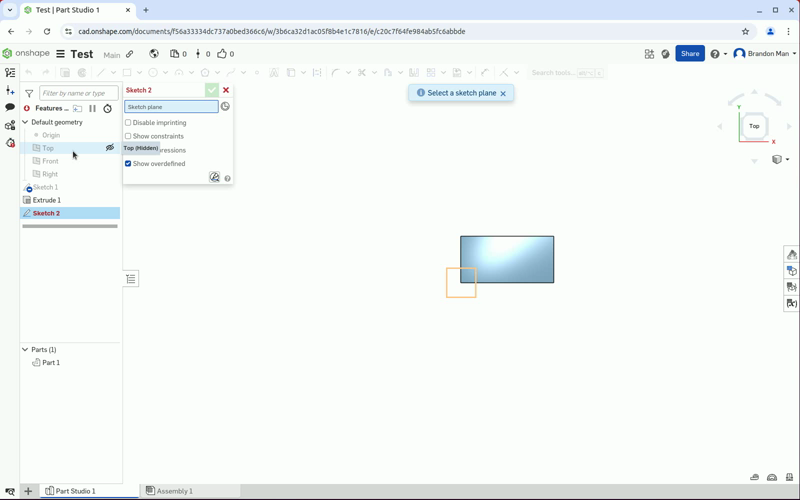
click(73, 150)
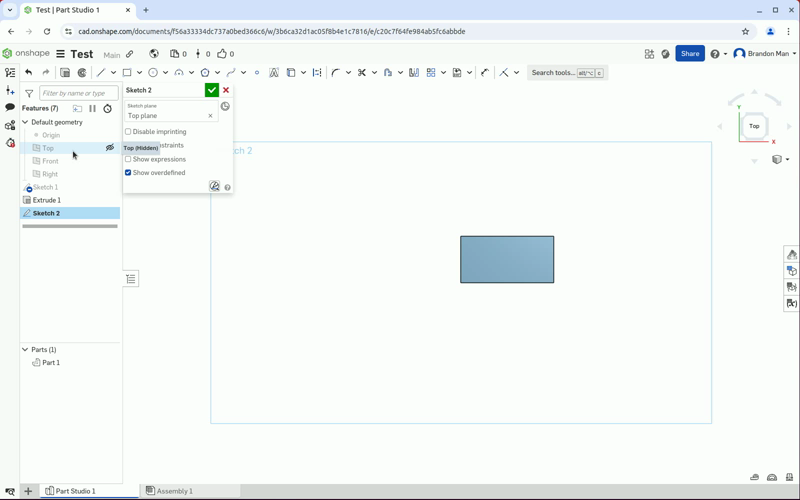
mouse_move(73, 352)
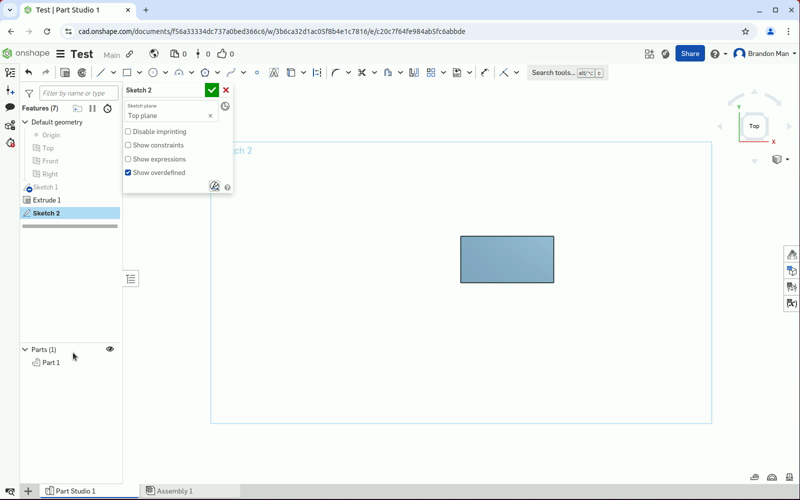
key(y)
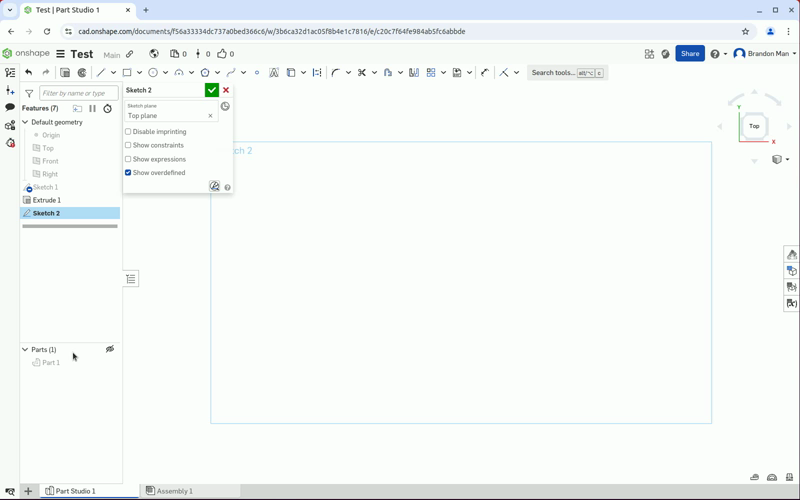
key(l)
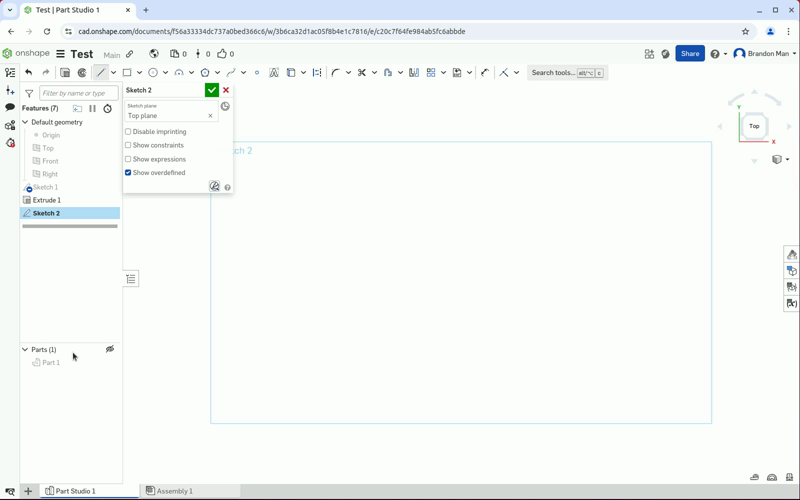
key_down(shift)
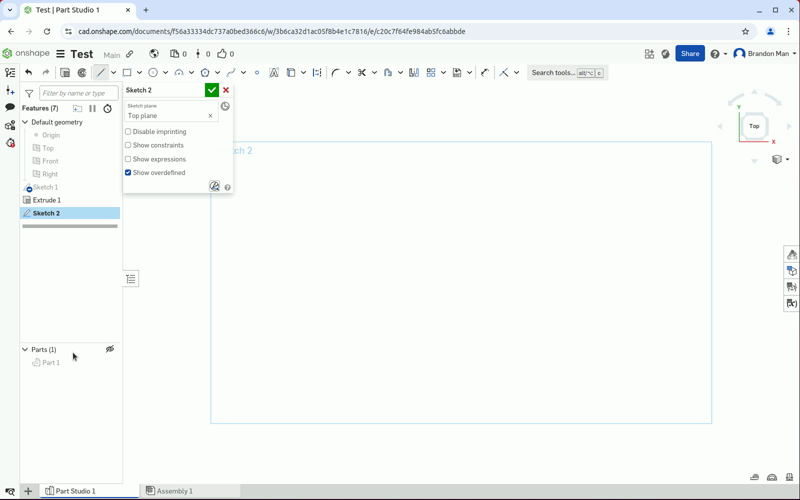
mouse_move(460, 236)
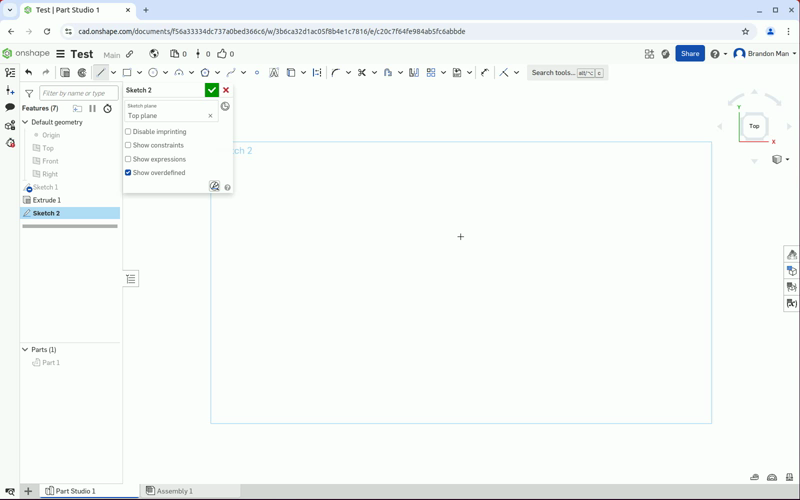
click(460, 236)
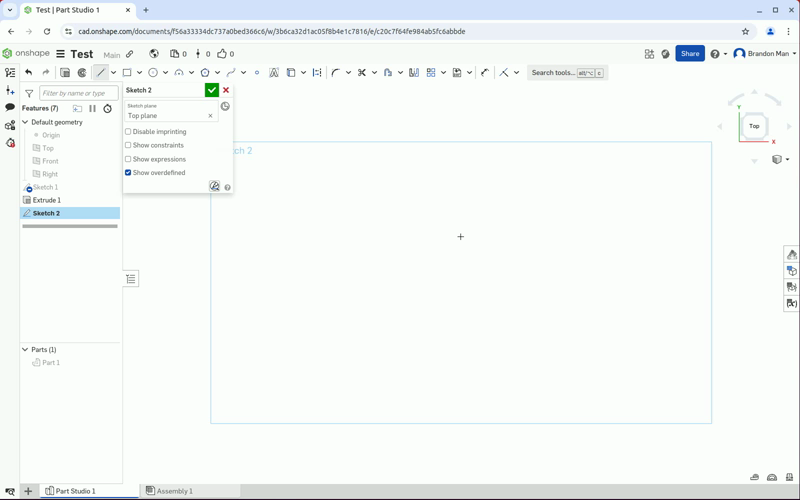
key_up(shift)
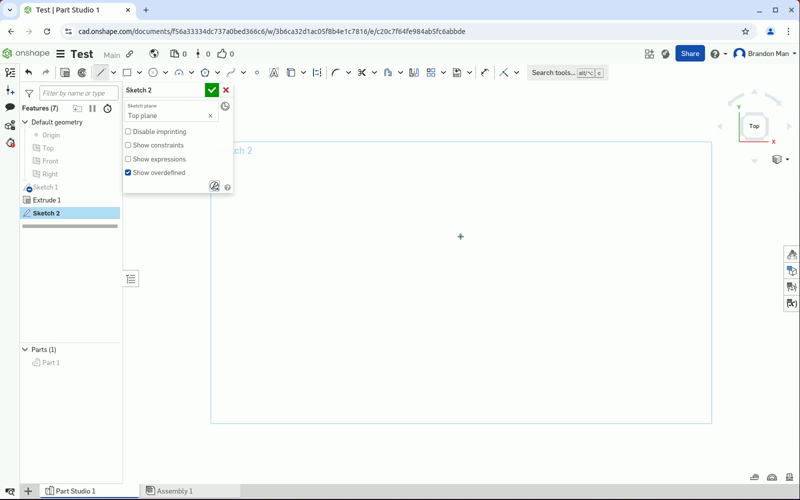
key_down(shift)
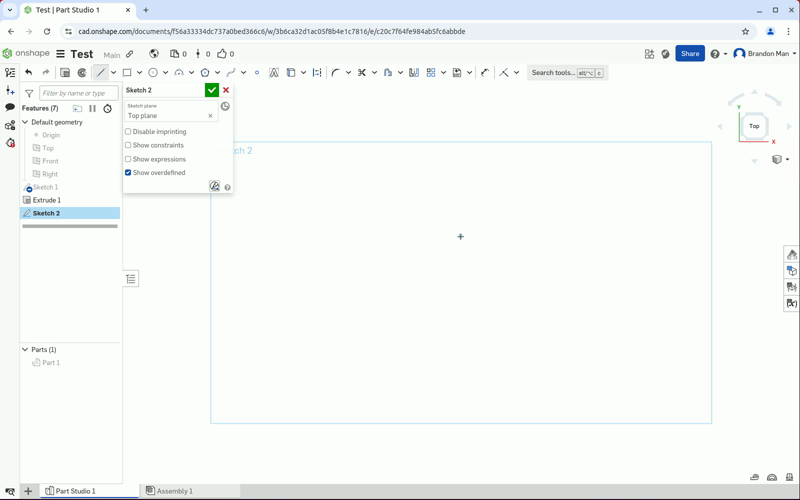
mouse_move(553, 236)
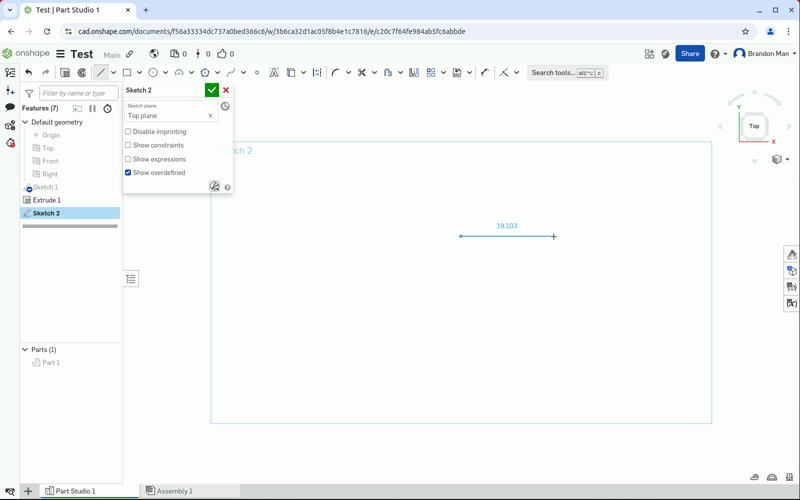
click(553, 236)
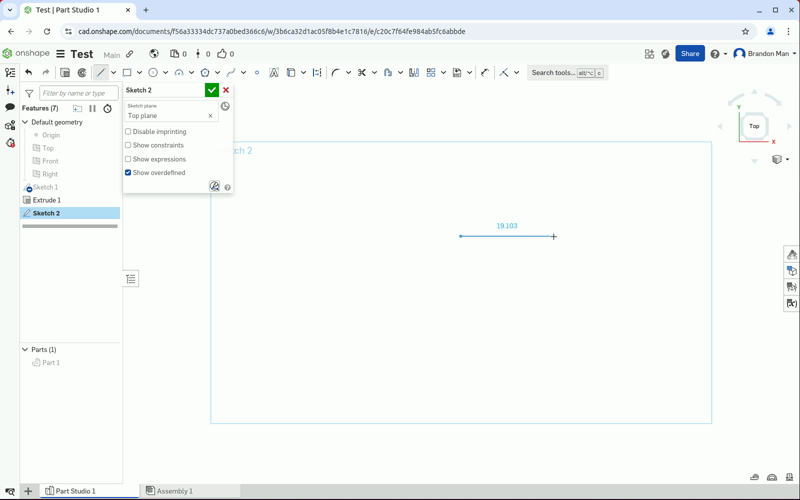
key_up(shift)
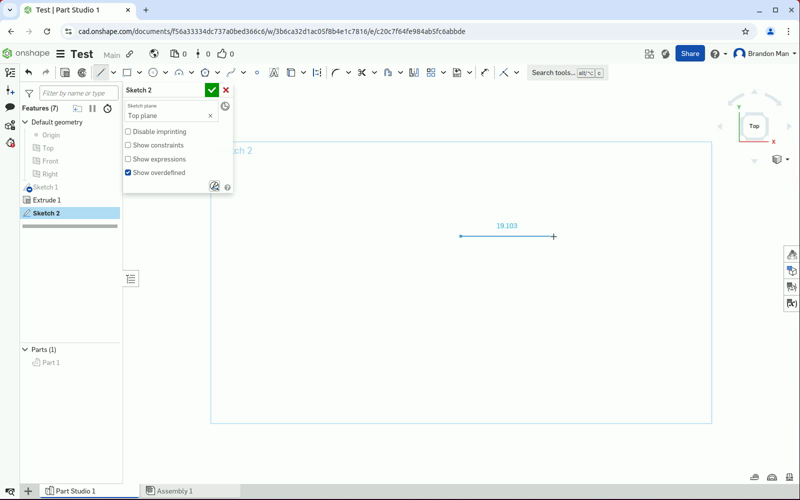
key_down(shift)
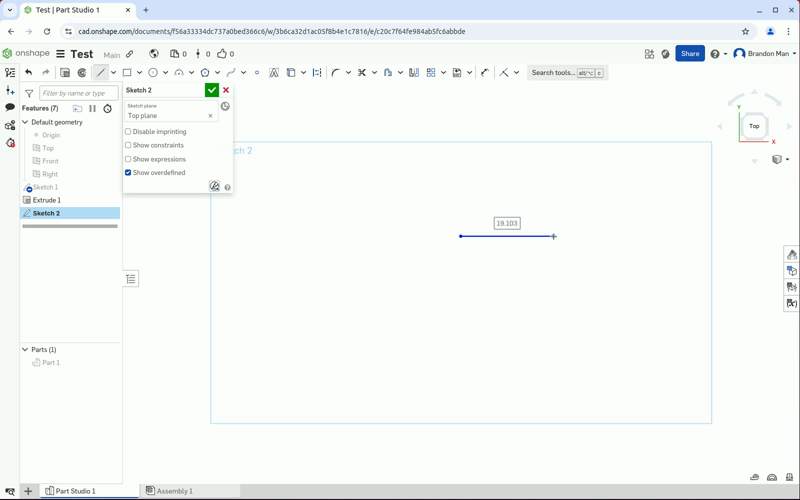
mouse_move(553, 170)
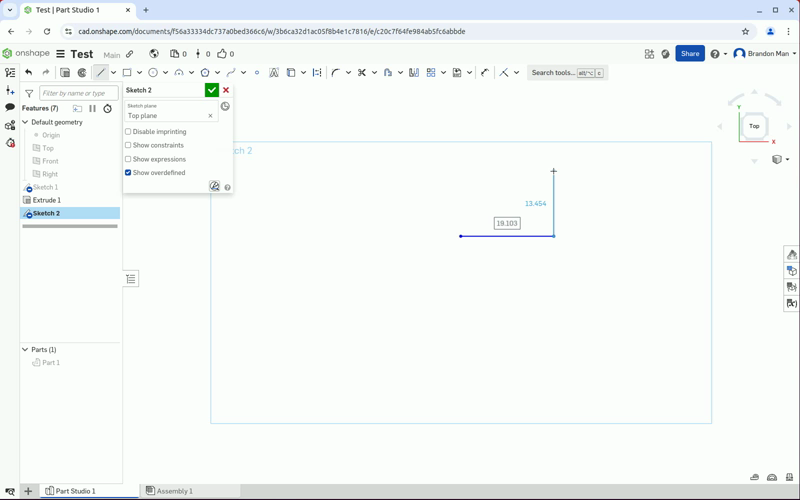
click(553, 170)
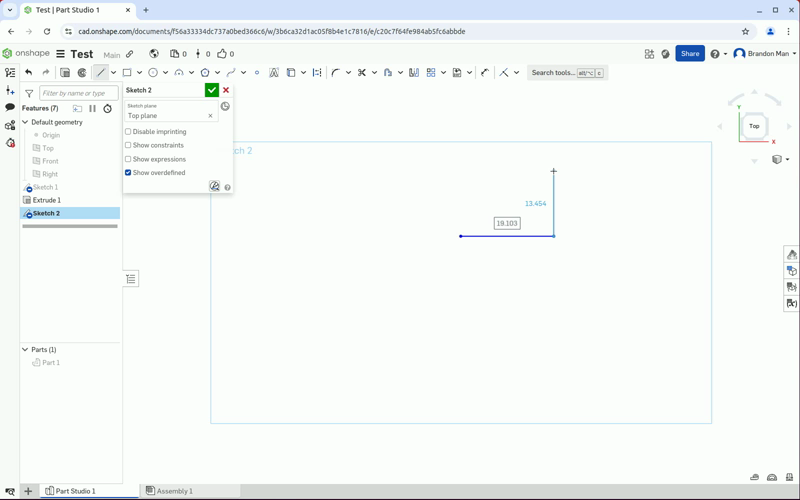
key_up(shift)
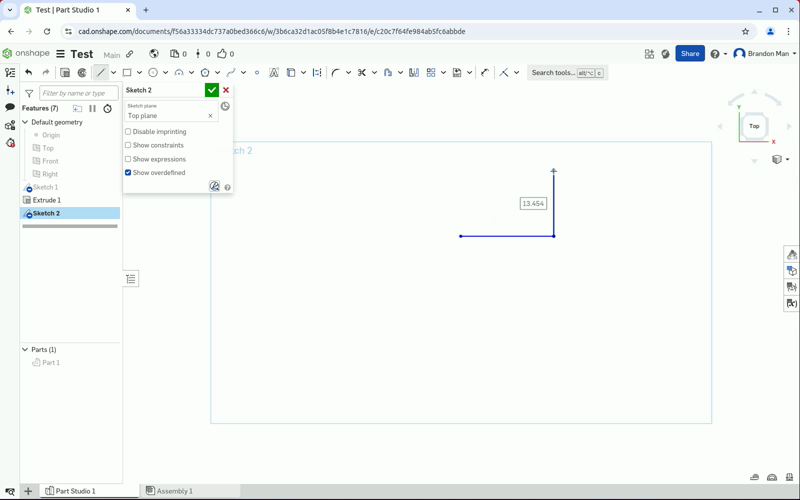
key_down(shift)
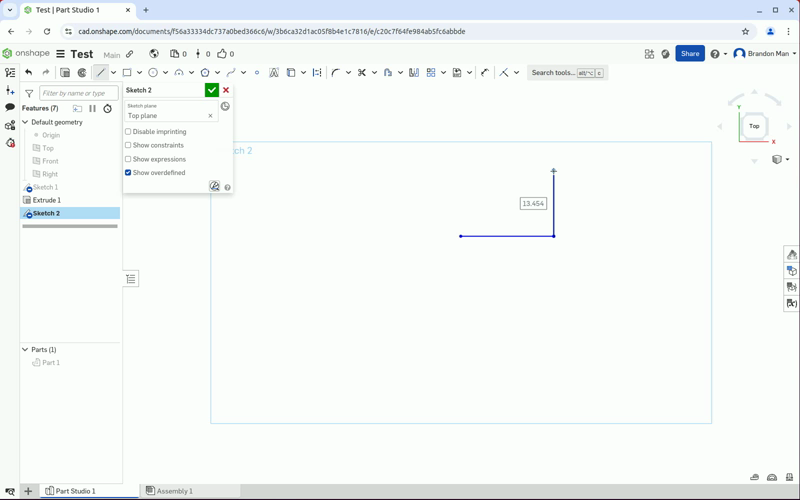
mouse_move(460, 170)
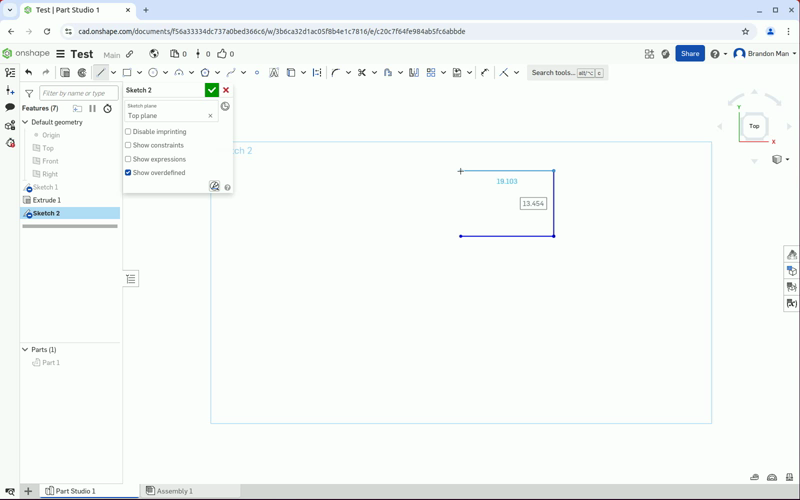
click(460, 170)
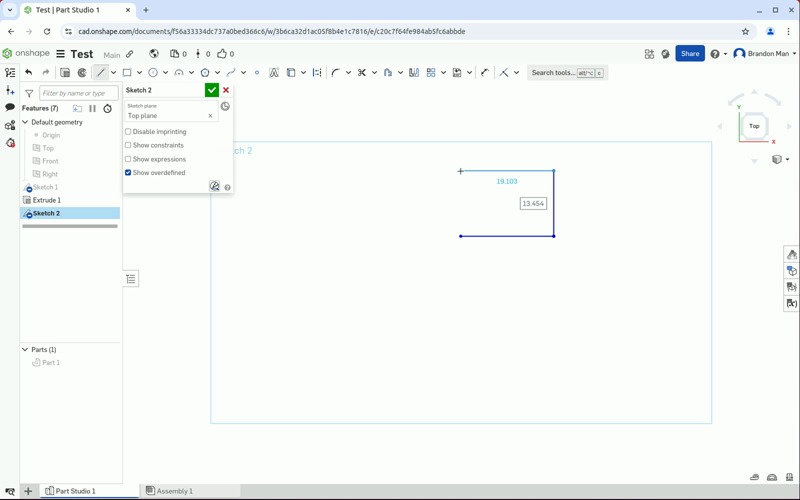
key_up(shift)
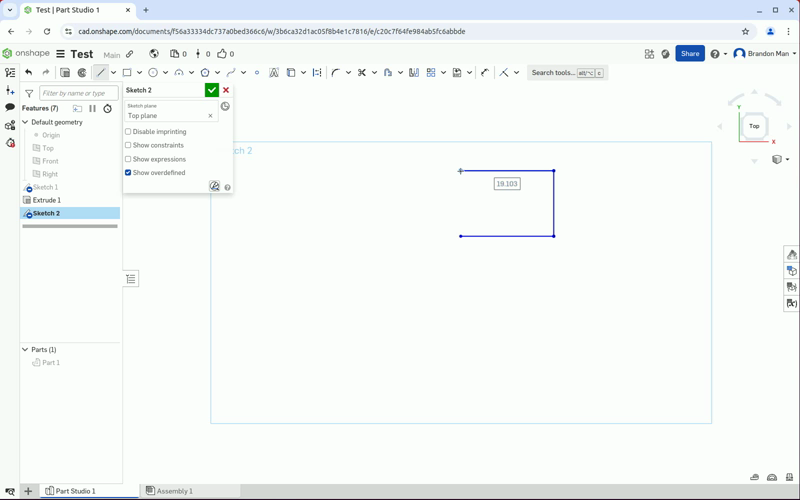
key_down(shift)
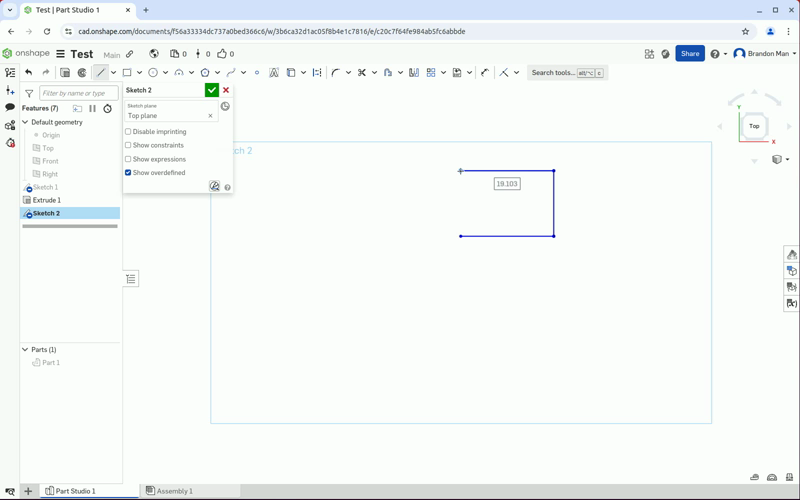
mouse_move(460, 236)
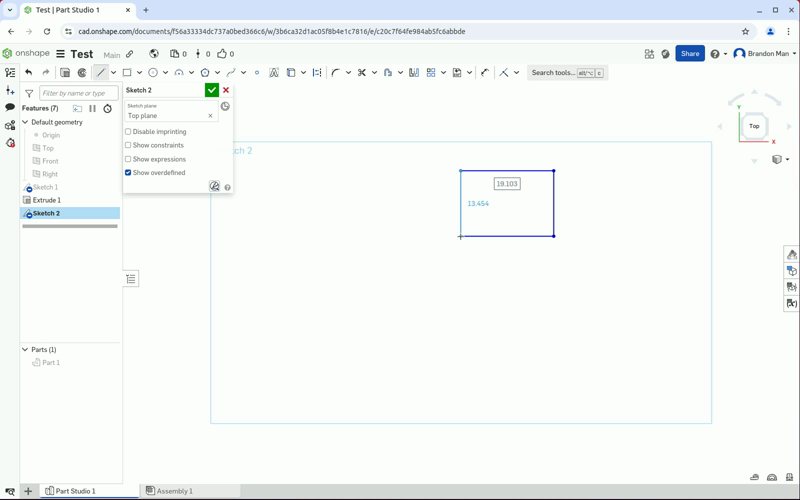
key_up(shift)
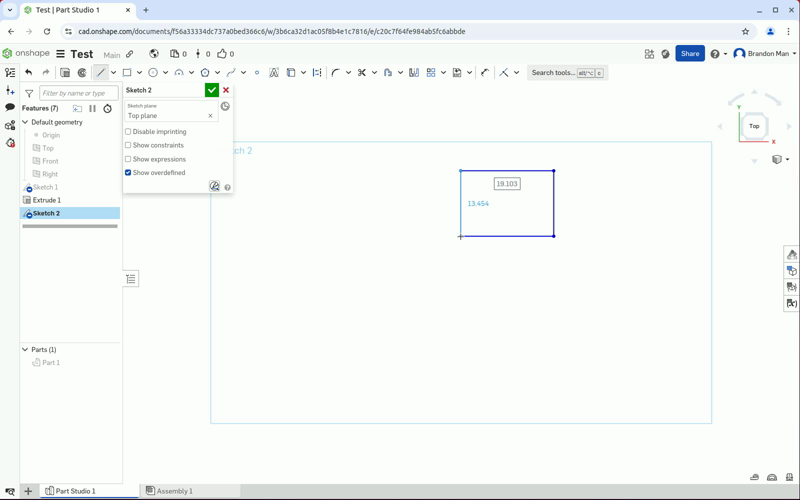
click(460, 236)
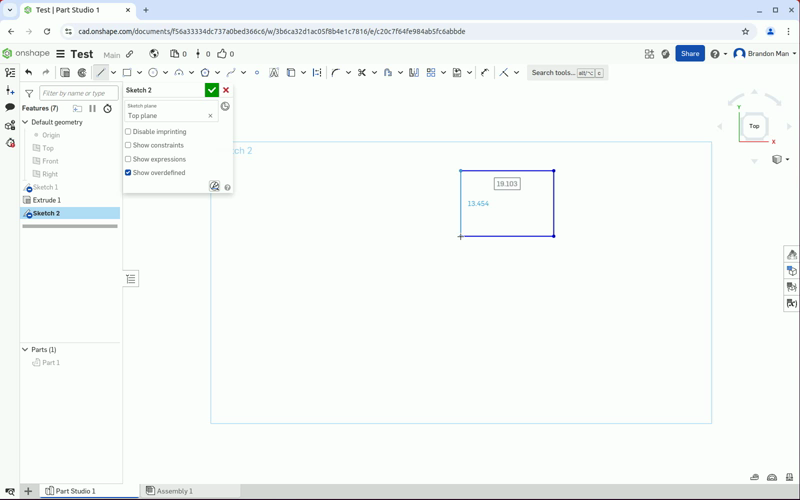
key(esc)
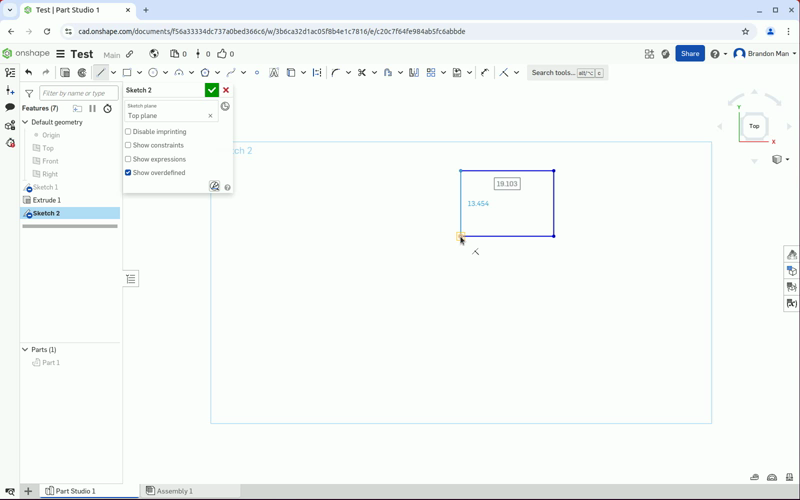
mouse_move(527, 188)
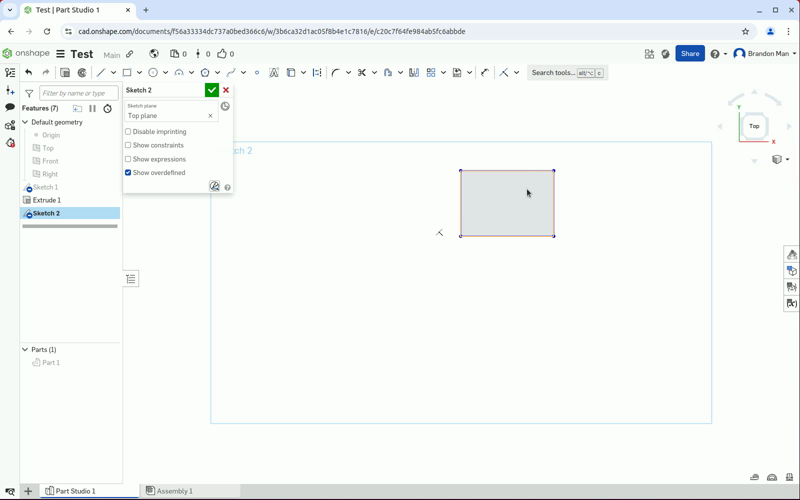
click(527, 188)
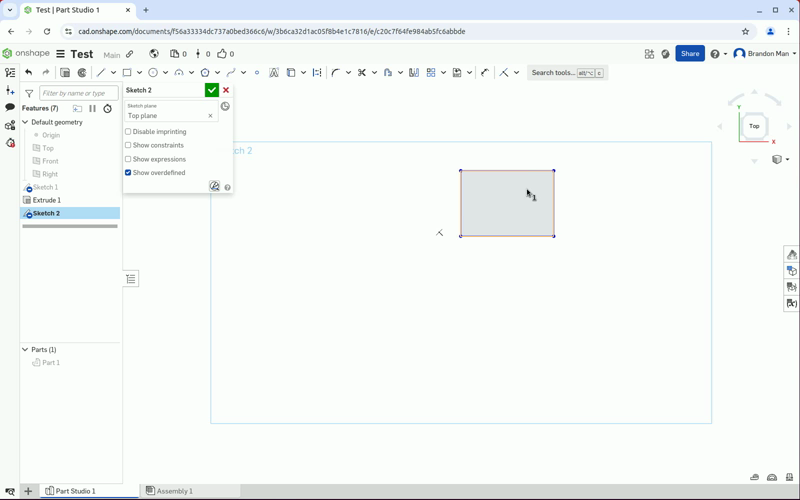
mouse_move(73, 352)
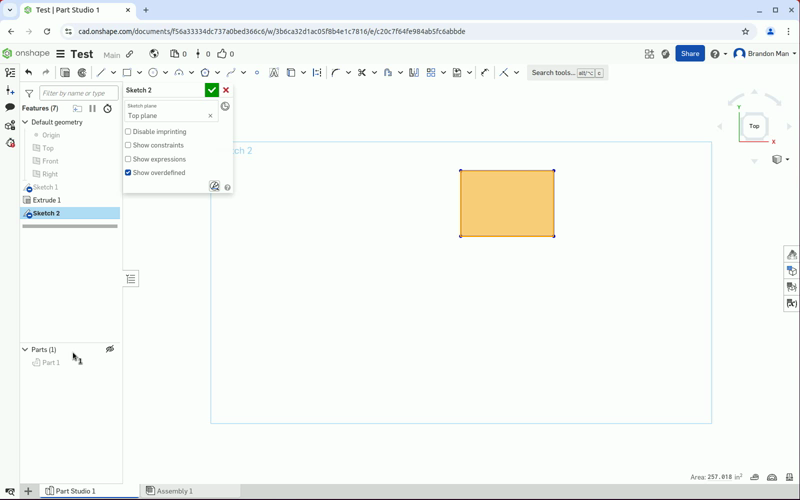
key(shift+y)
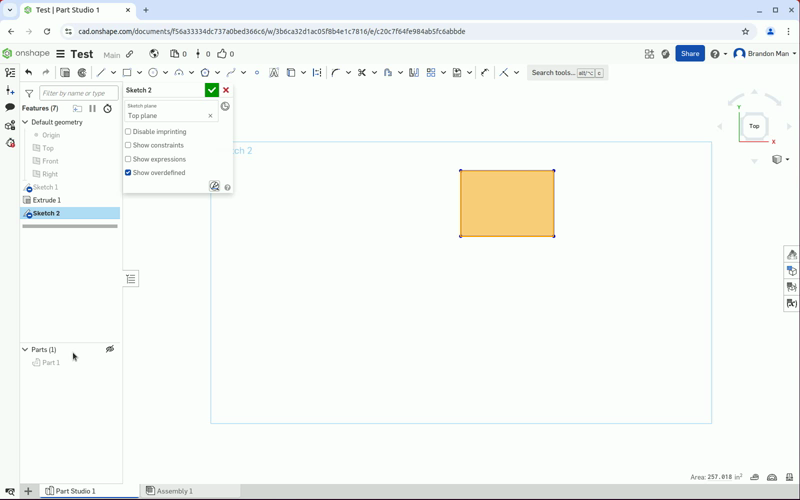
key(shift+e)
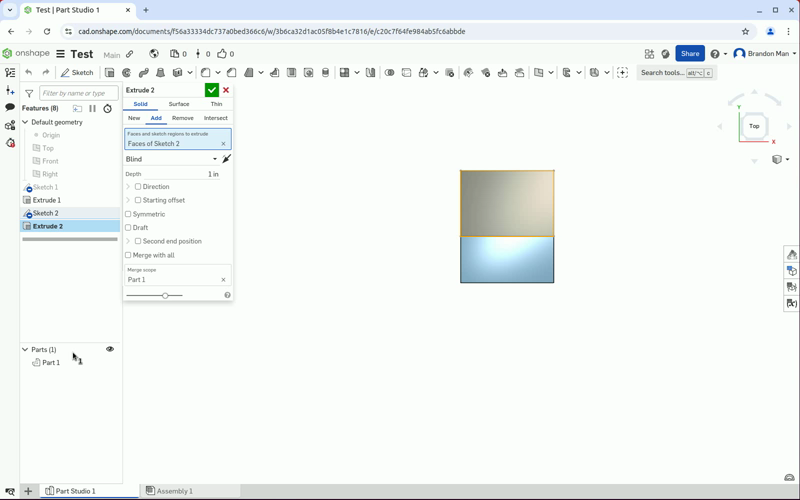
mouse_move(143, 106)
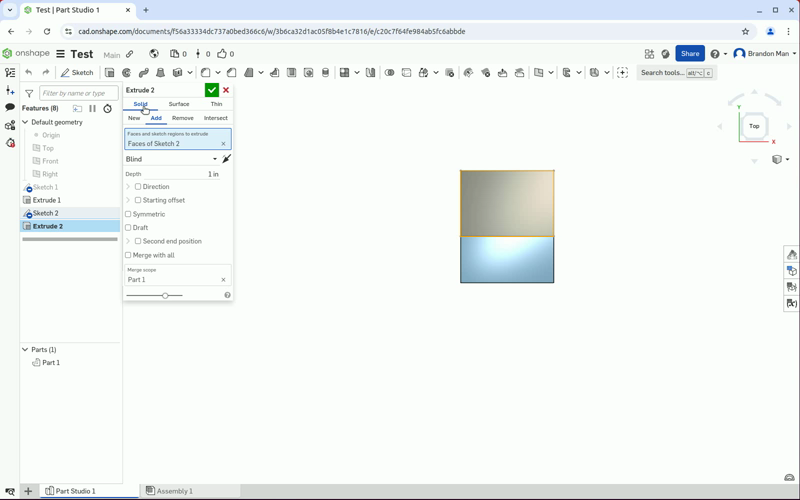
click(143, 106)
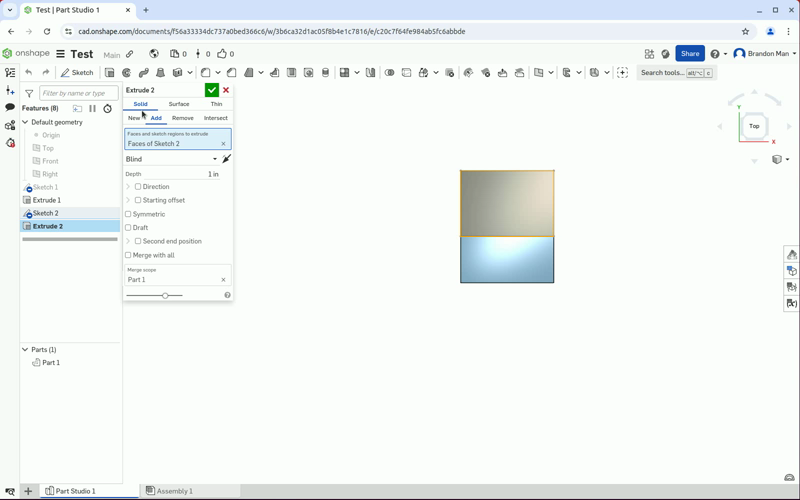
mouse_move(137, 120)
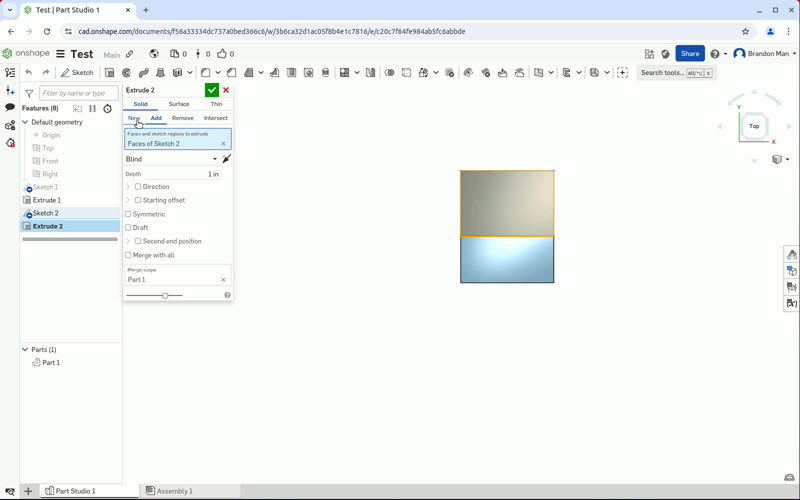
click(137, 120)
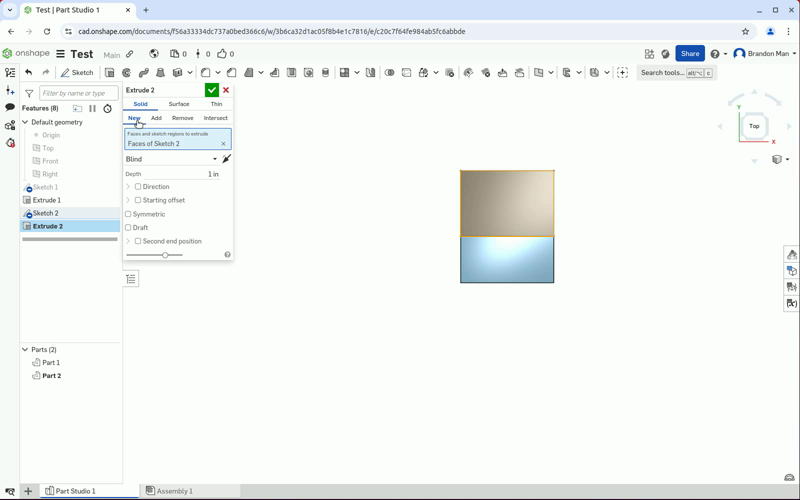
key(tab, 4)
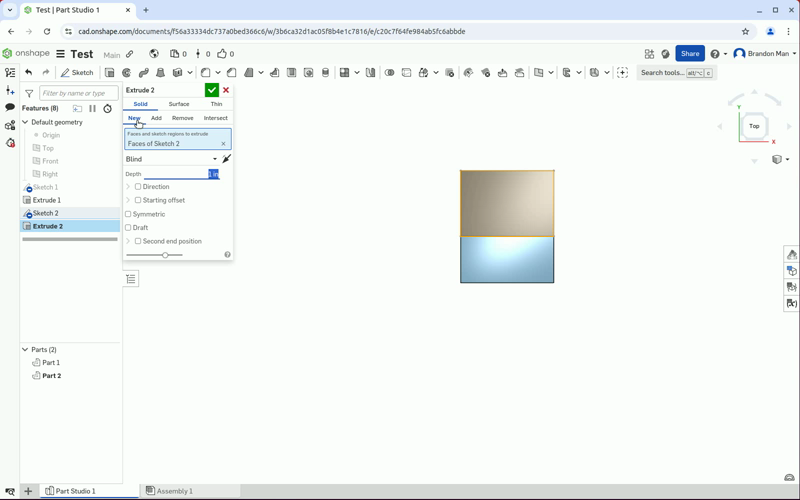
text(2.889)
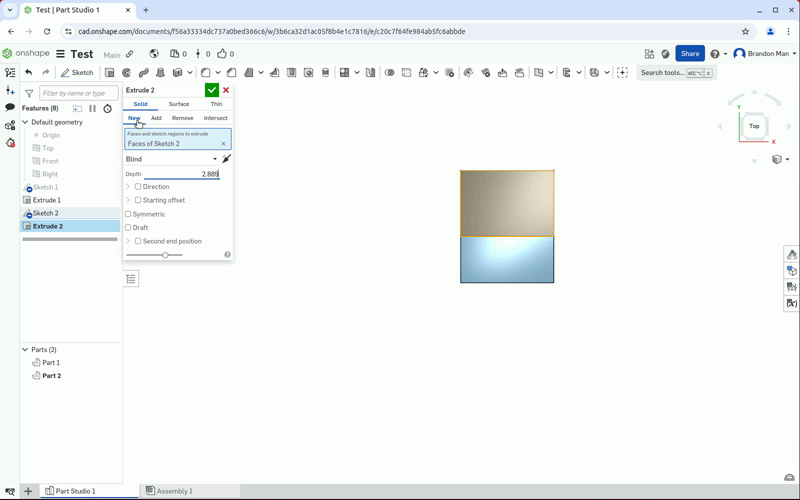
key(enter)
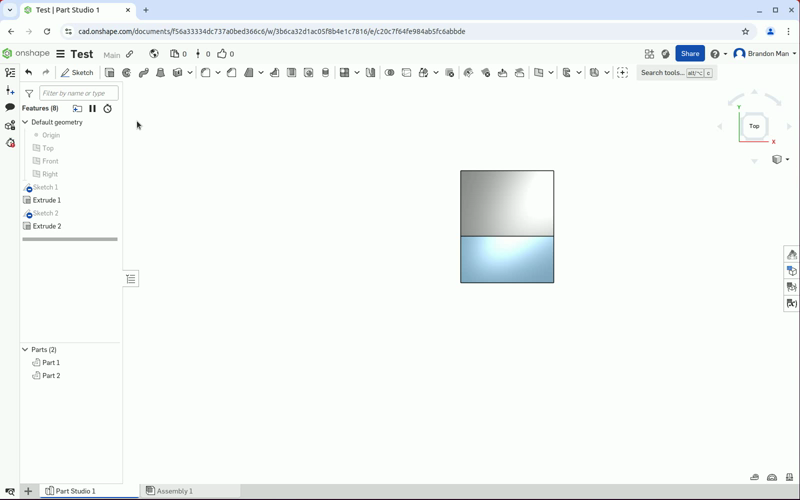
key(shift+h)
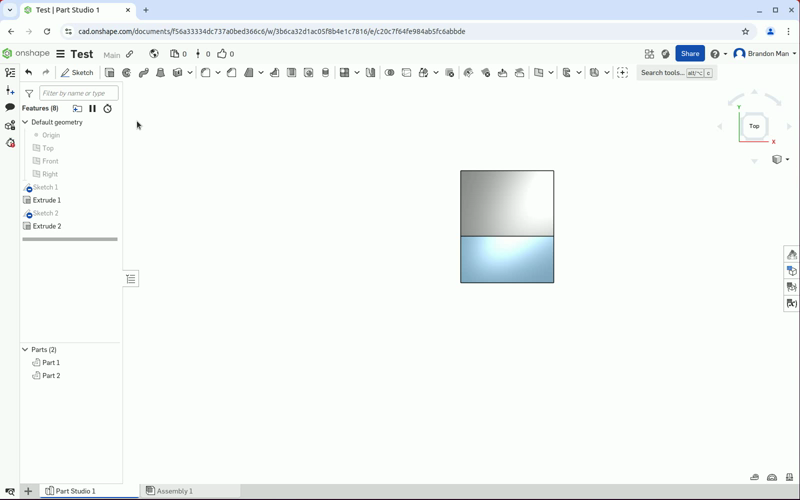
key(shift+h)
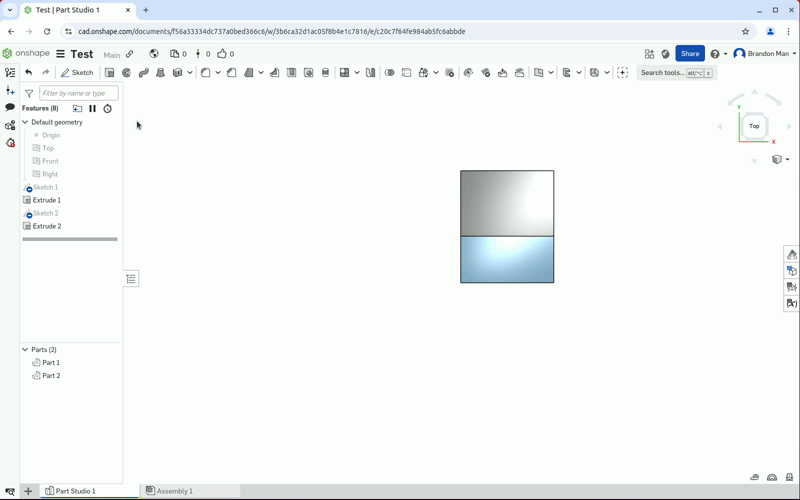
mouse_move(73, 189)
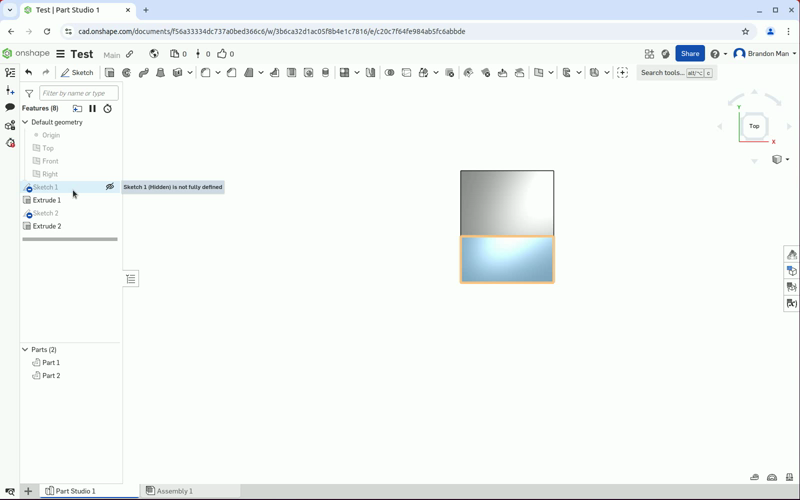
click(73, 189)
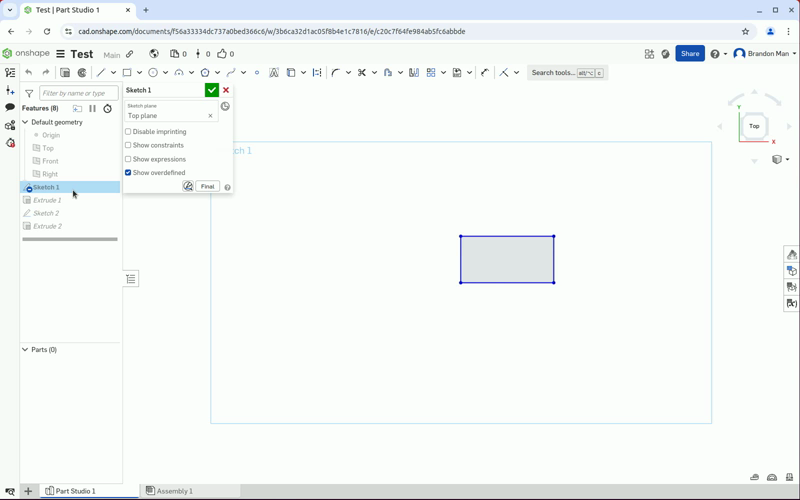
mouse_move(229, 92)
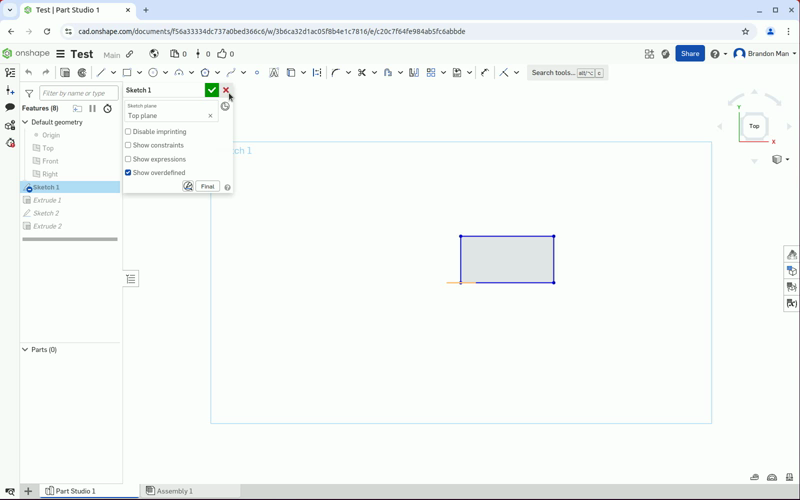
click(229, 92)
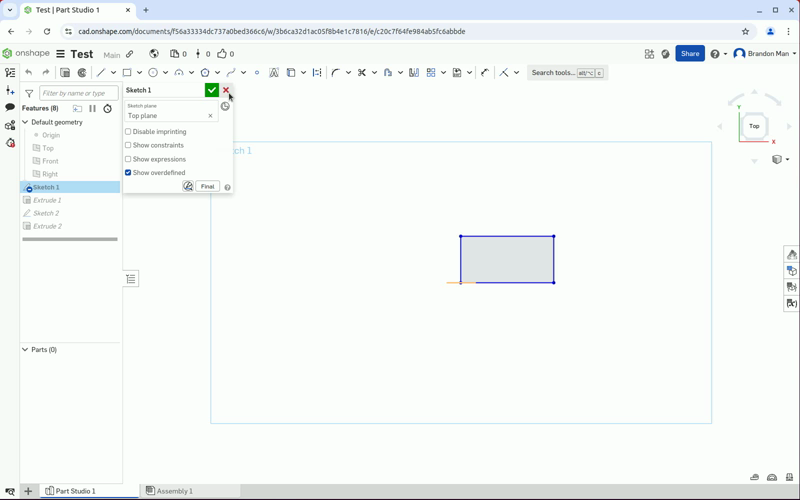
key(shift+s)
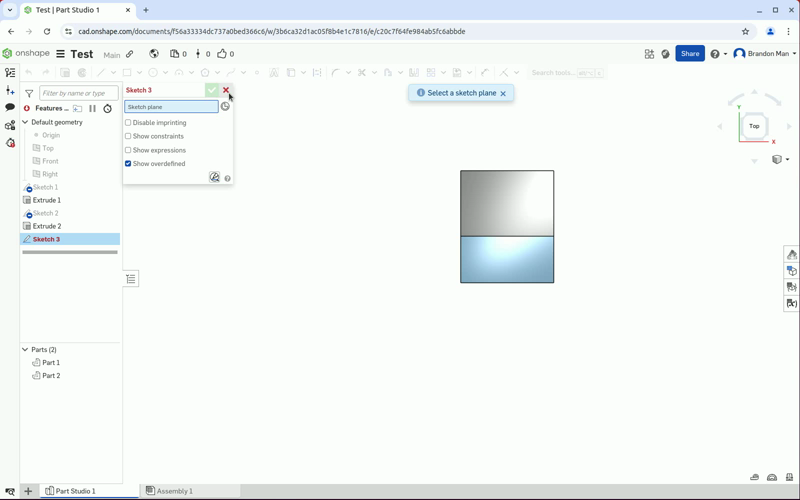
mouse_move(73, 150)
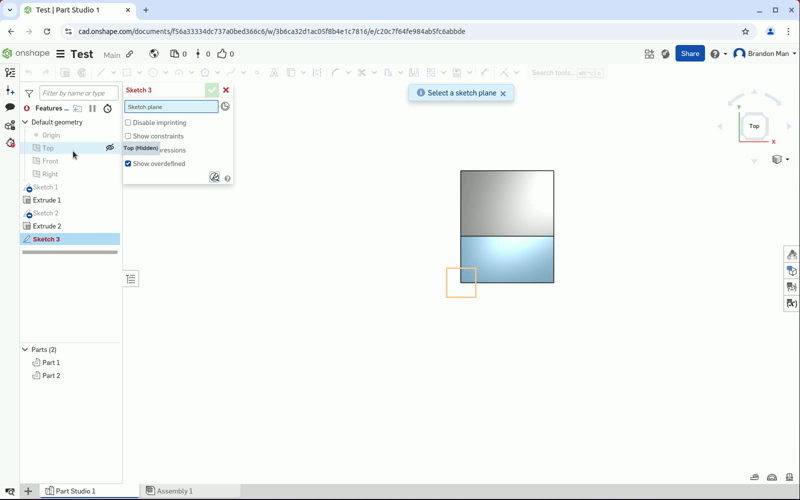
click(73, 150)
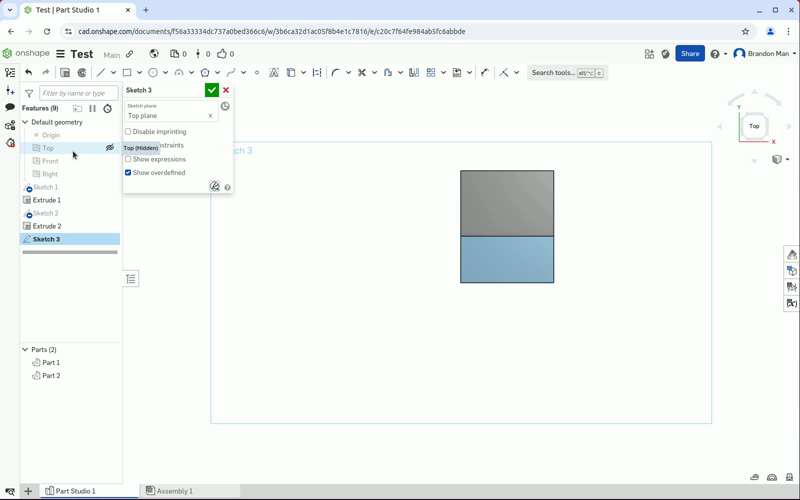
mouse_move(73, 352)
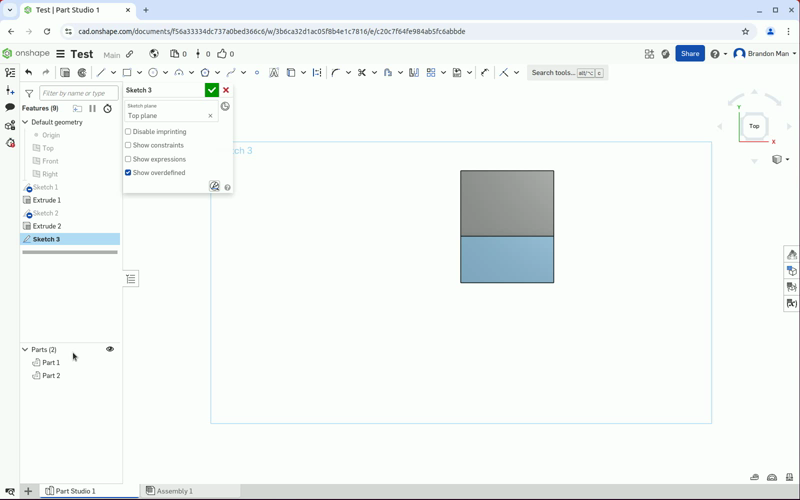
key(y)
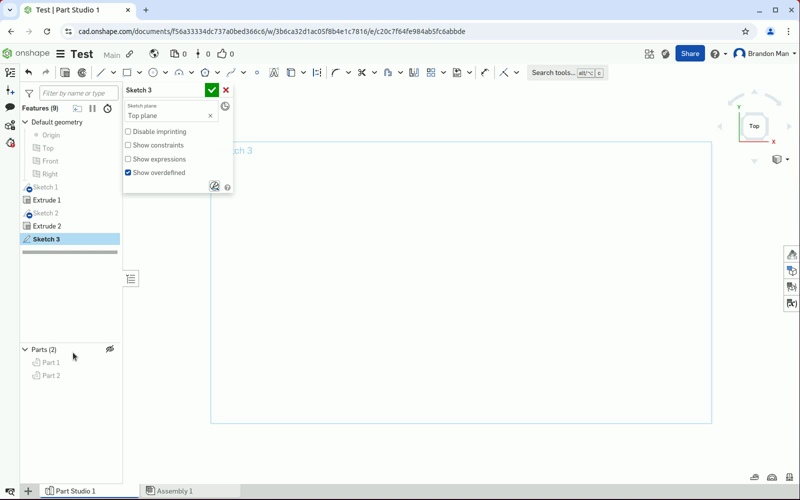
key(l)
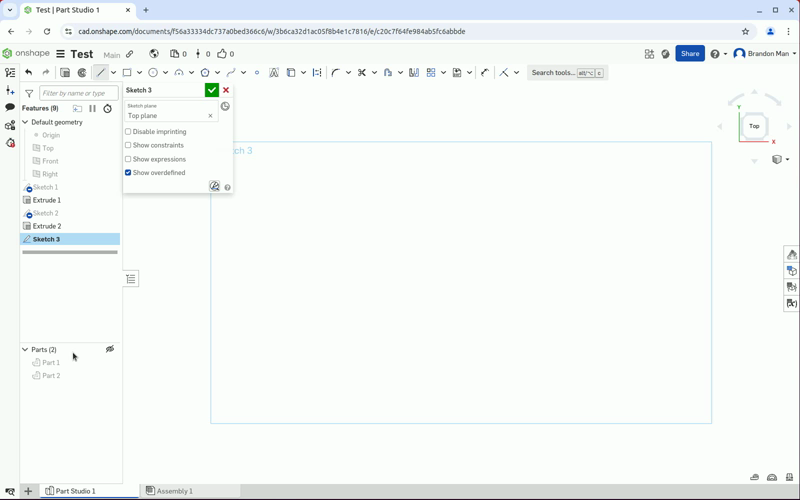
key_down(shift)
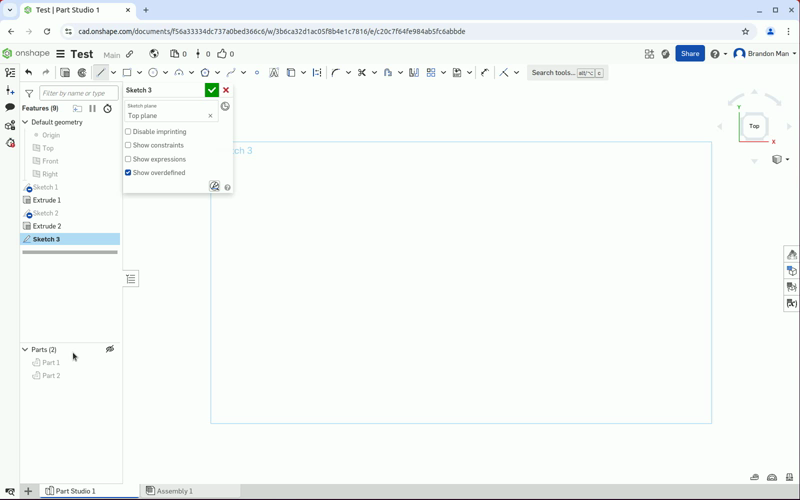
mouse_move(460, 282)
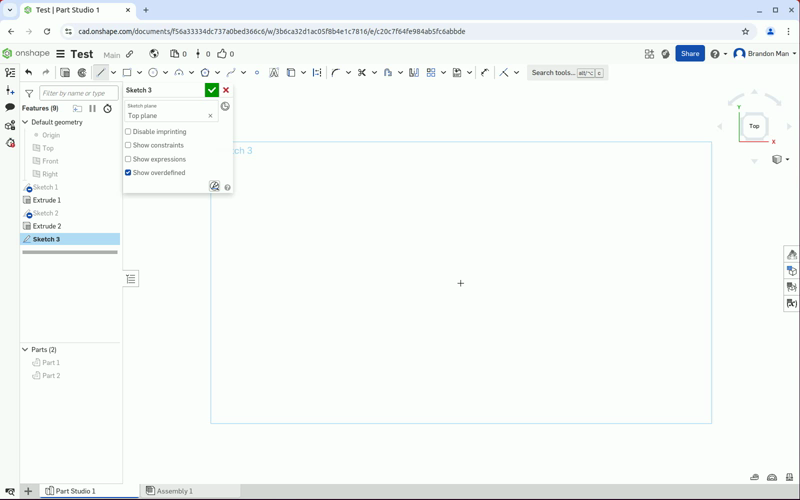
click(460, 282)
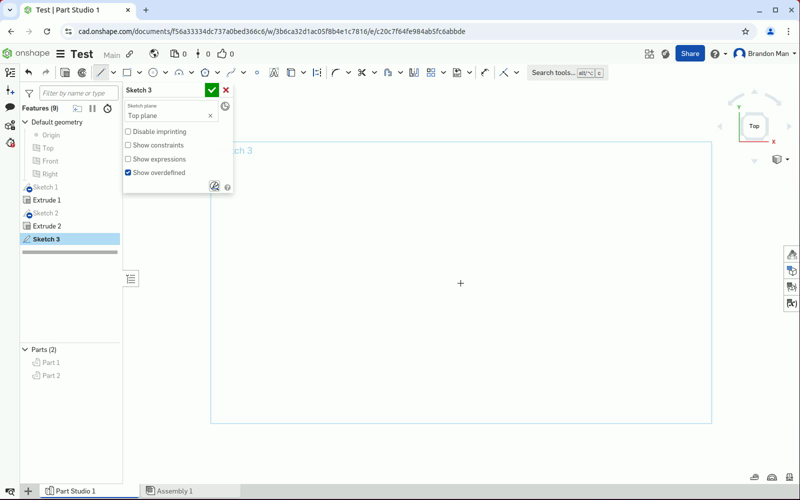
key_up(shift)
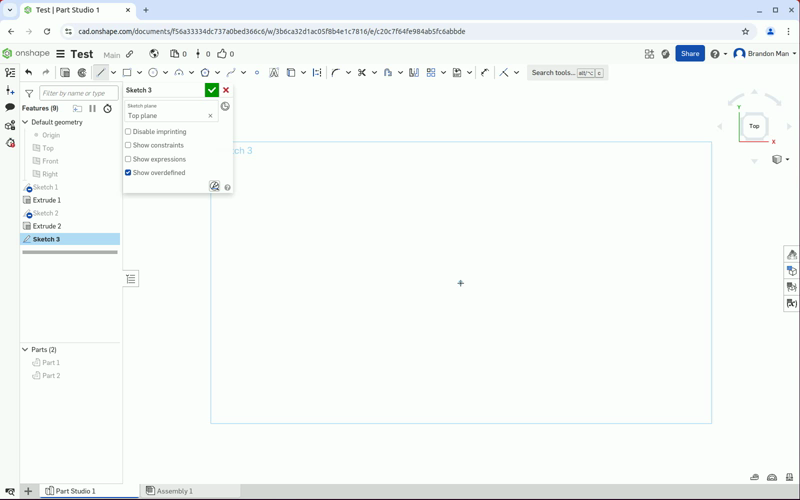
key_down(shift)
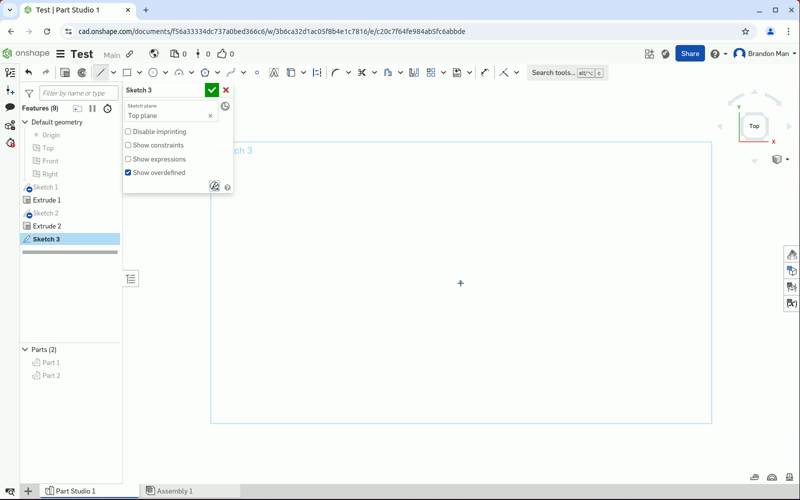
mouse_move(553, 282)
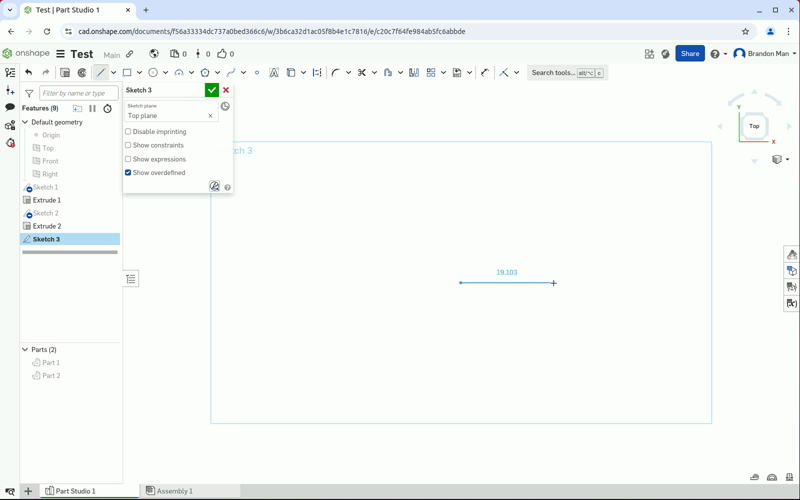
click(553, 282)
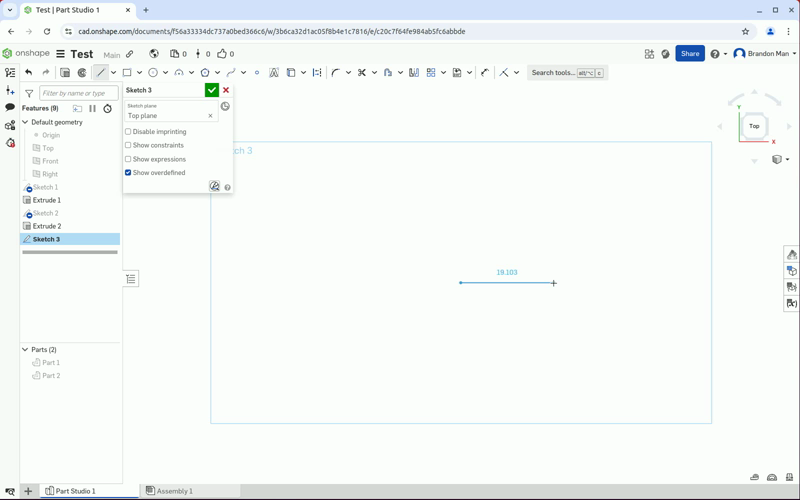
key_up(shift)
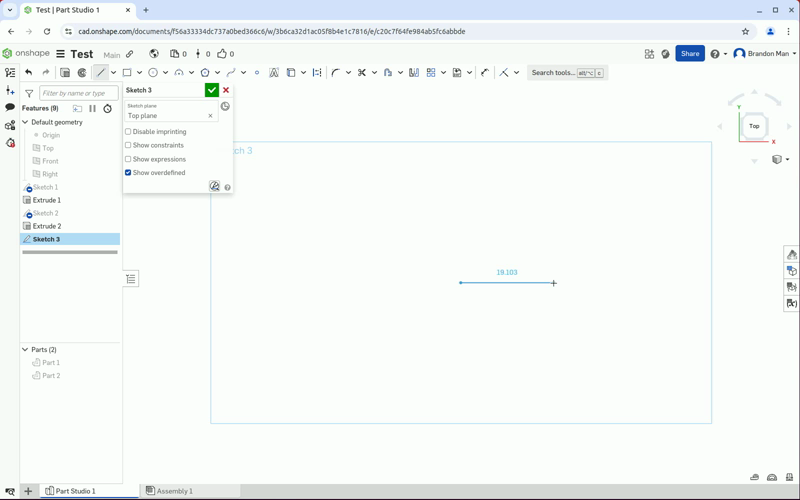
key_down(shift)
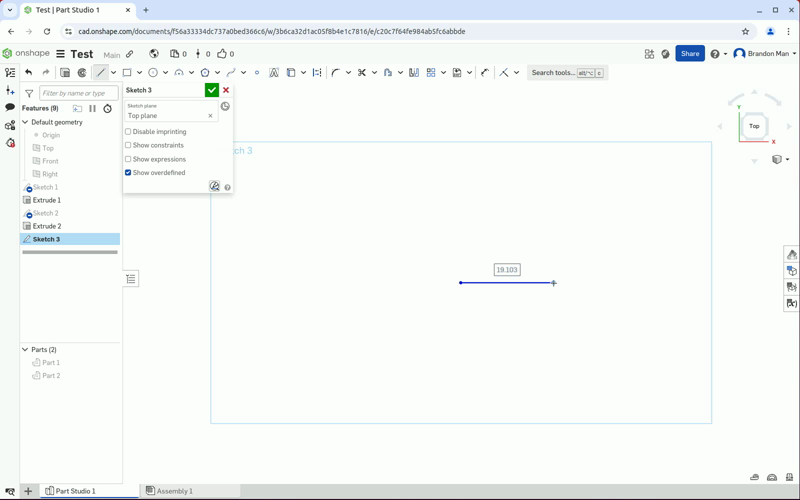
mouse_move(583, 282)
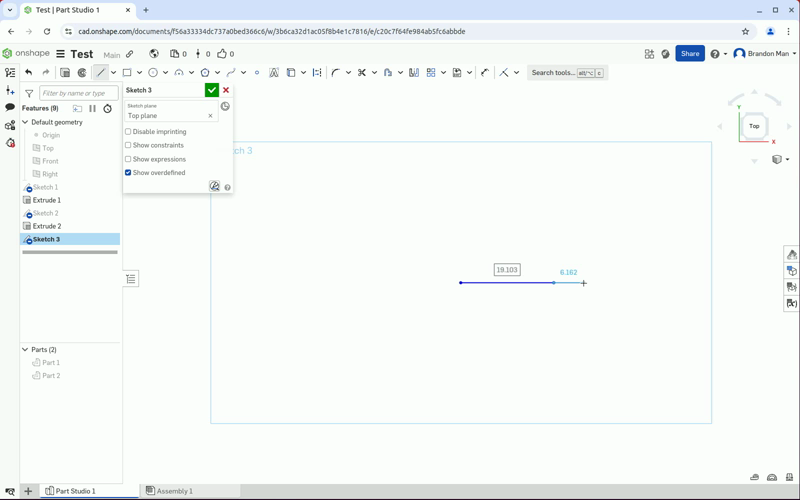
mouse_move(553, 236)
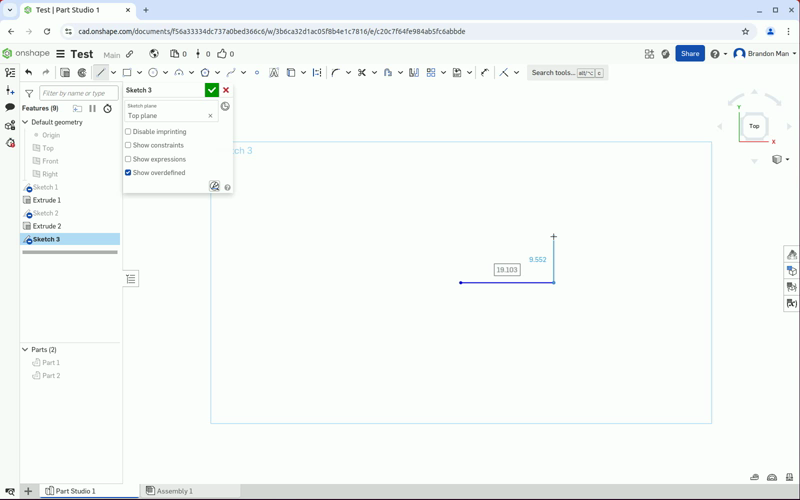
click(553, 236)
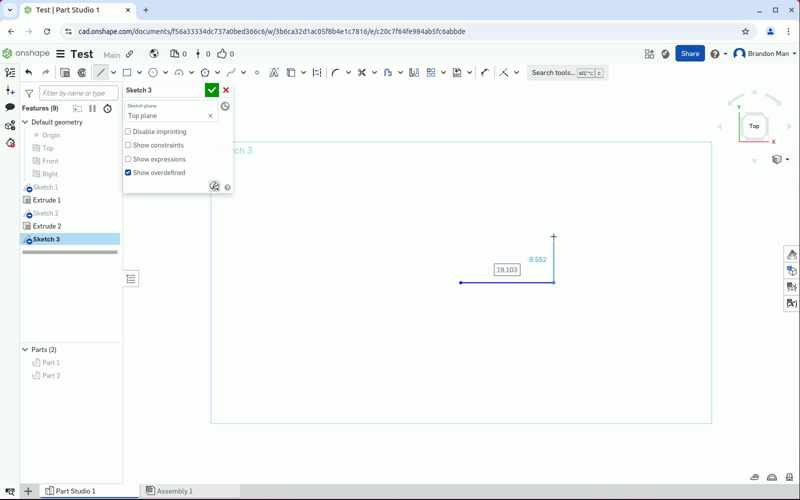
key_up(shift)
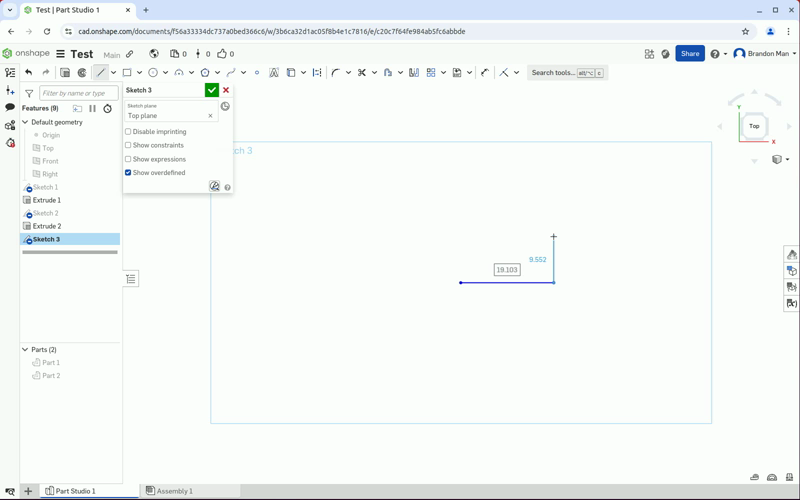
key_down(shift)
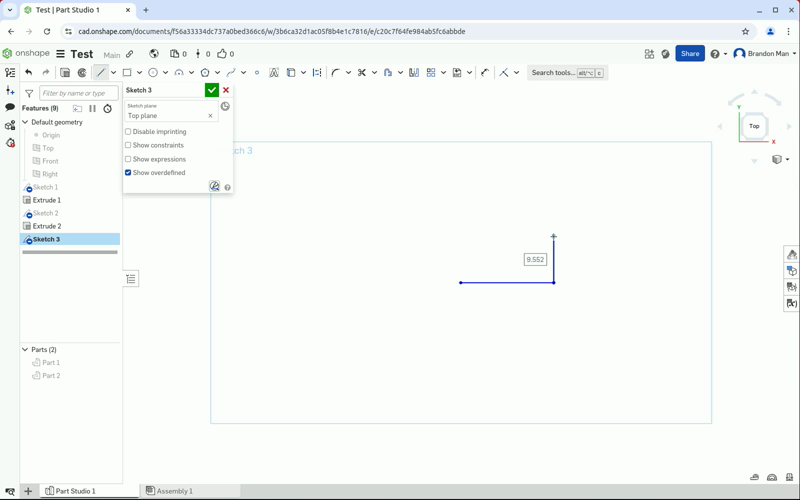
mouse_move(460, 236)
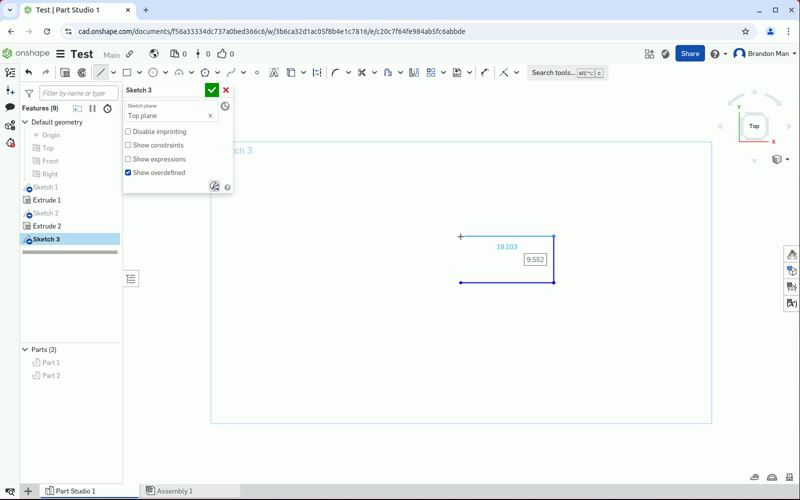
click(460, 236)
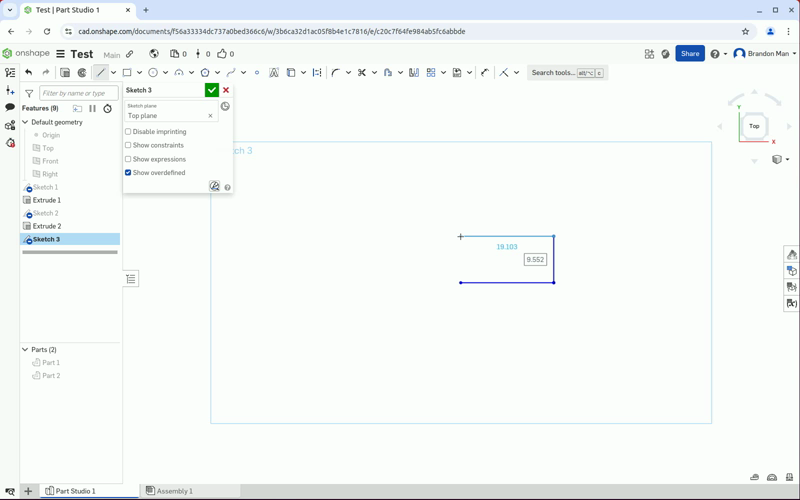
key_up(shift)
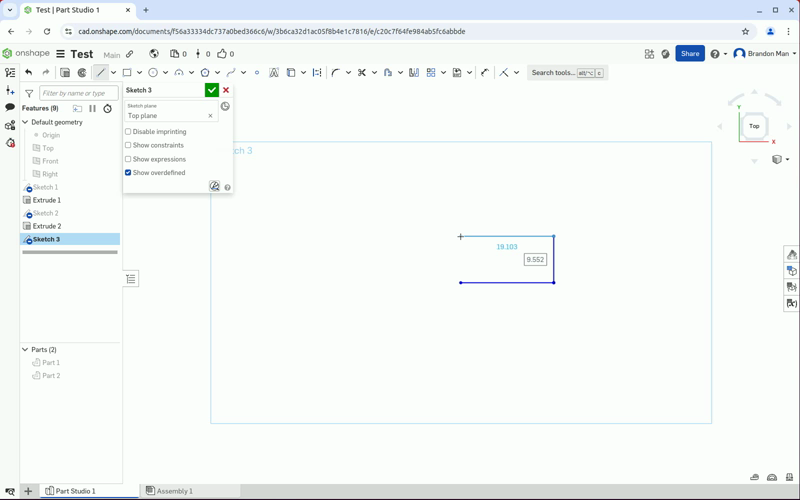
mouse_move(490, 236)
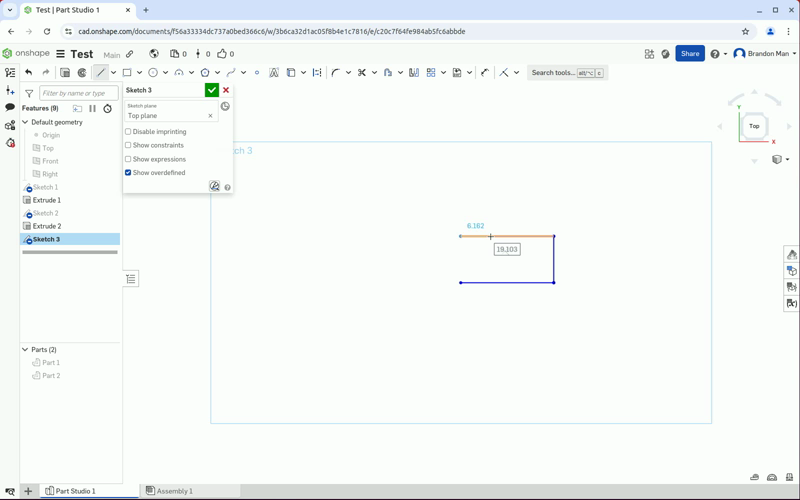
key_down(shift)
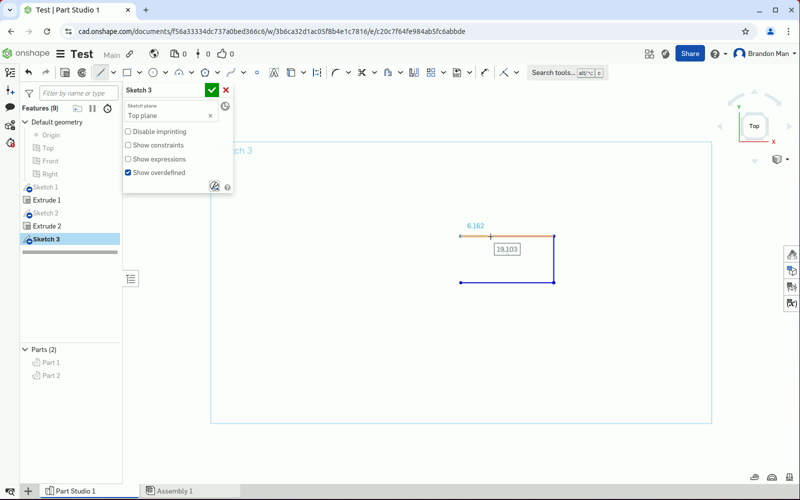
mouse_move(460, 282)
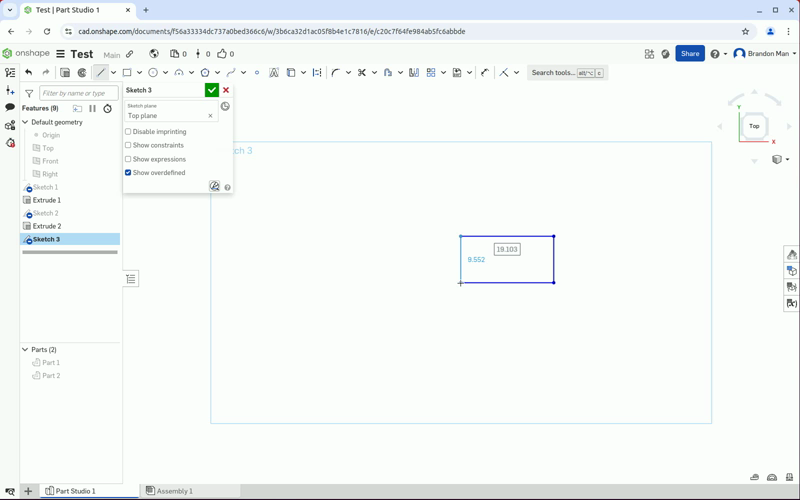
key_up(shift)
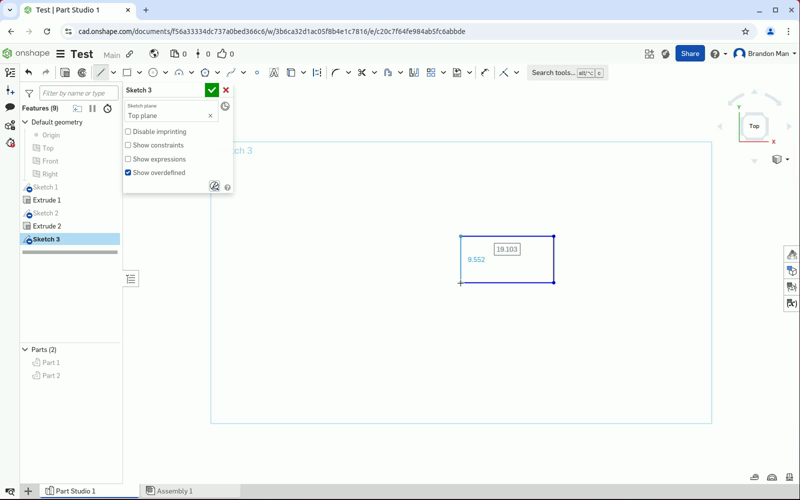
click(460, 282)
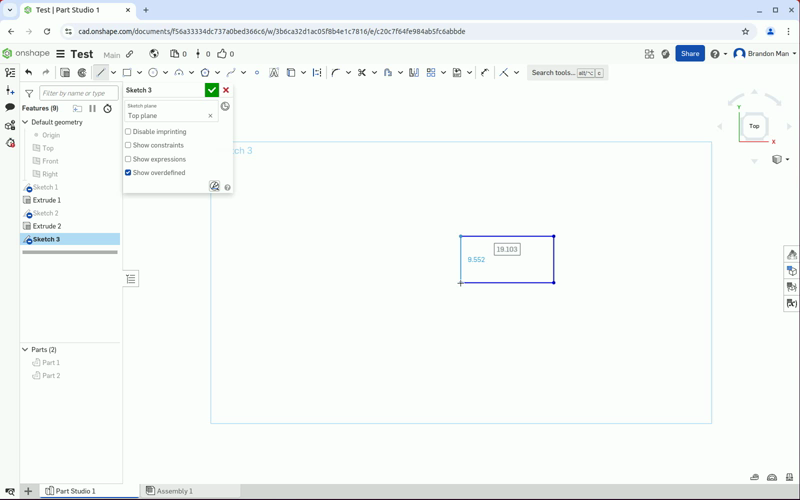
key(esc)
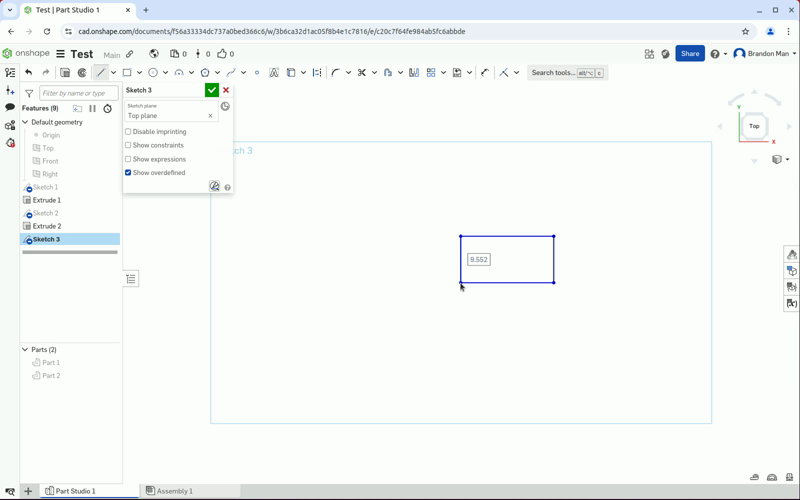
mouse_move(485, 277)
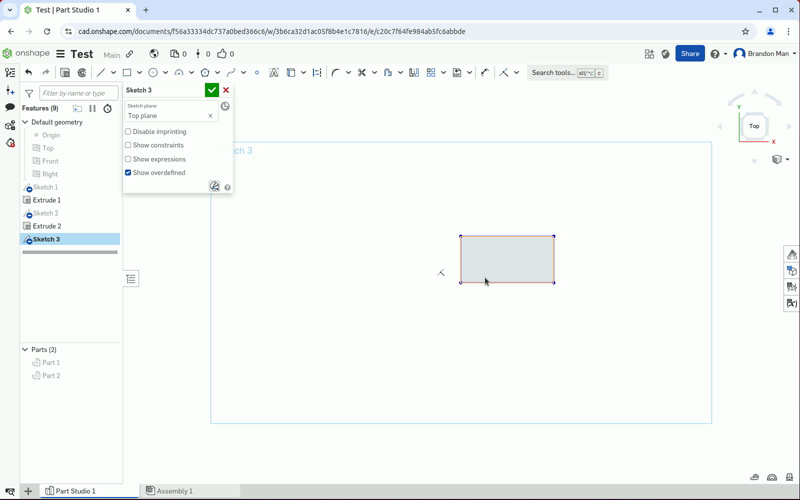
click(485, 277)
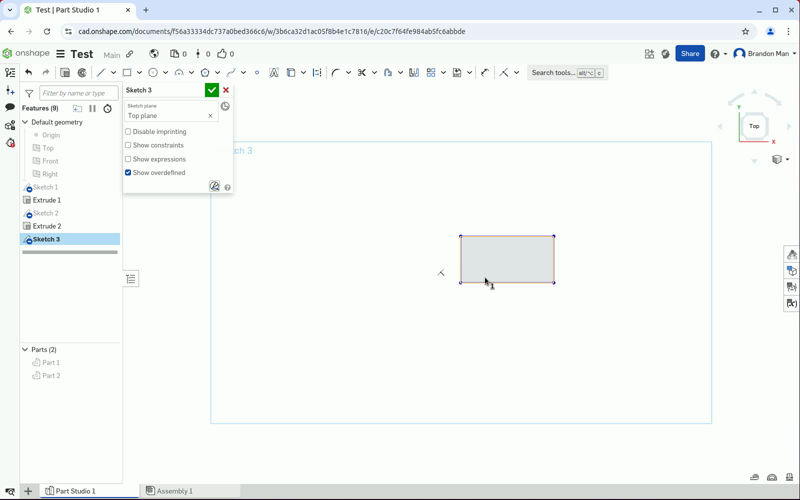
mouse_move(73, 352)
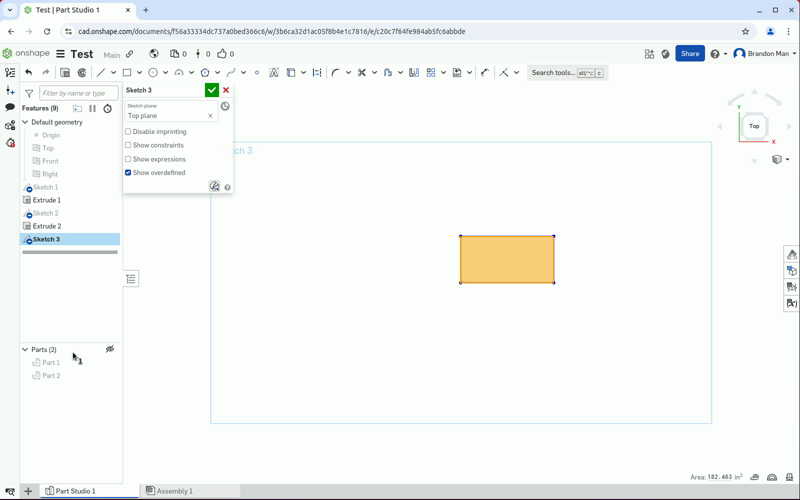
key(shift+y)
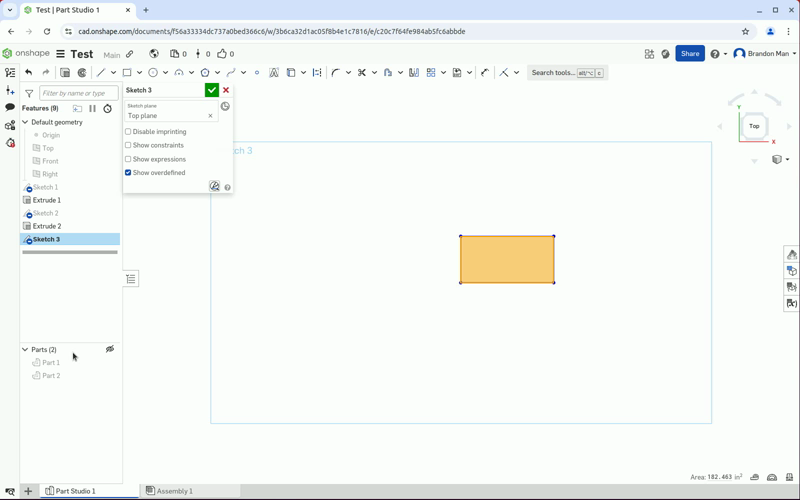
key(shift+e)
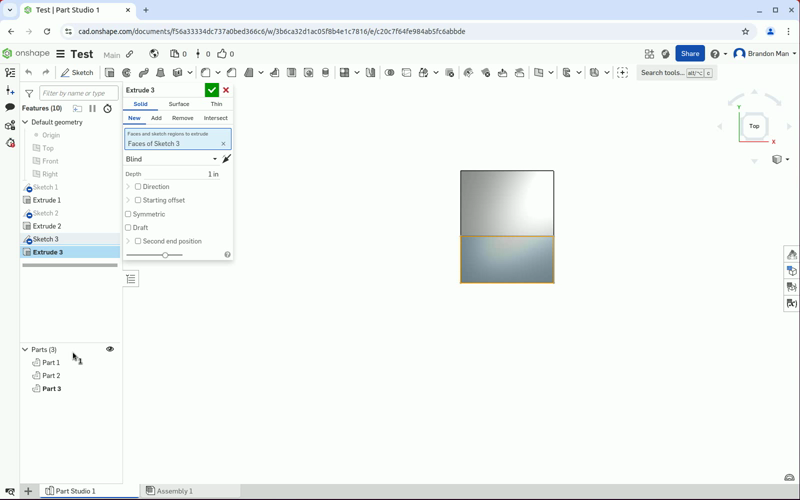
mouse_move(143, 106)
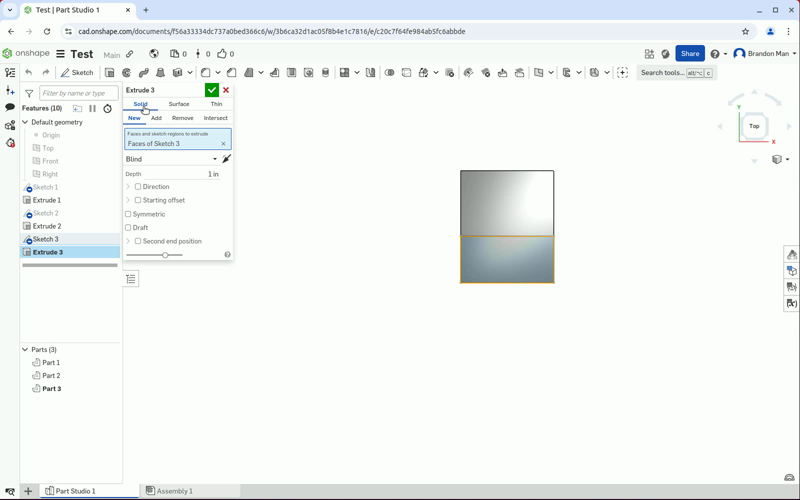
click(143, 106)
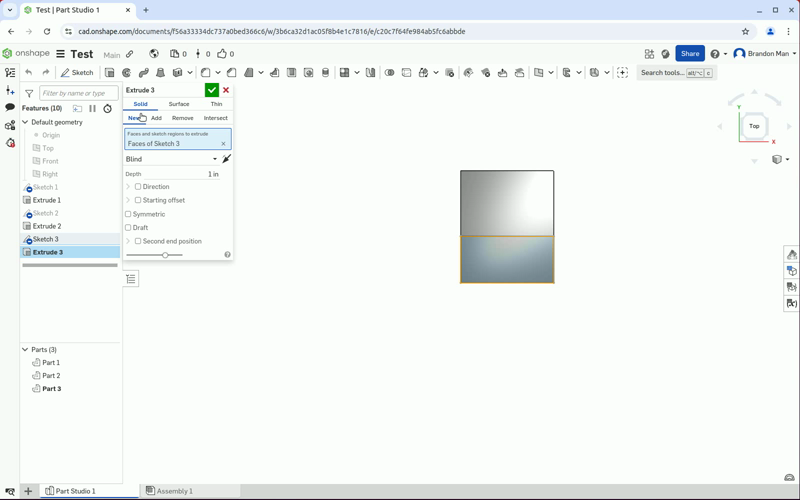
mouse_move(137, 120)
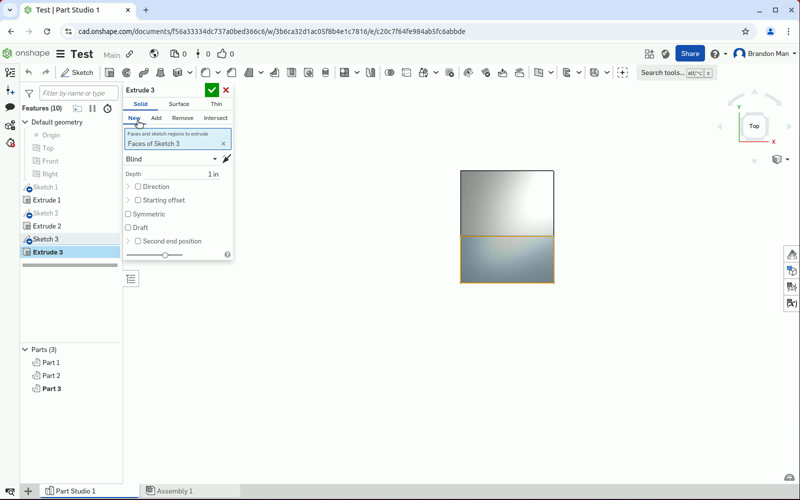
click(137, 120)
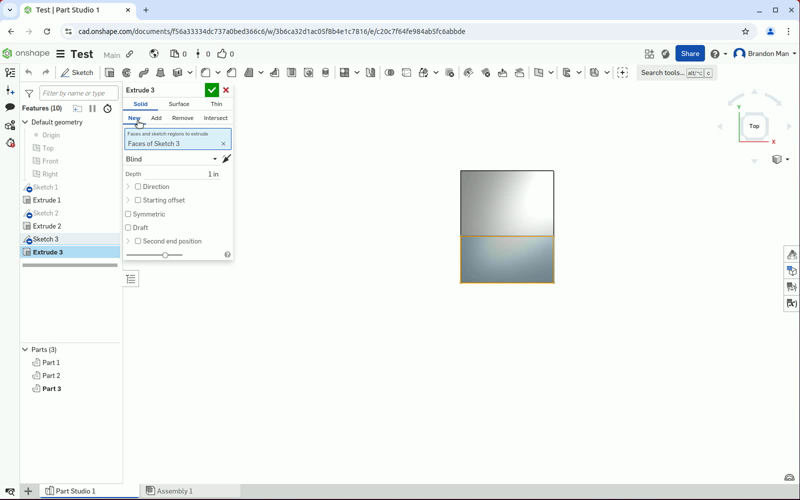
key(tab, 4)
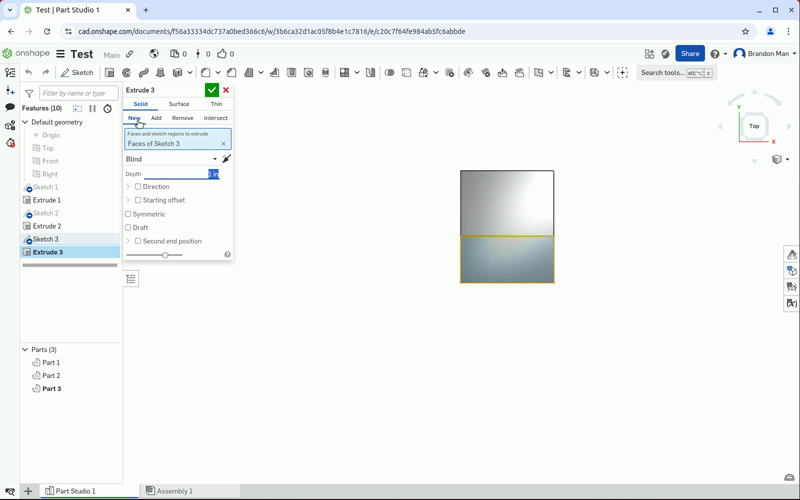
text(2.889)
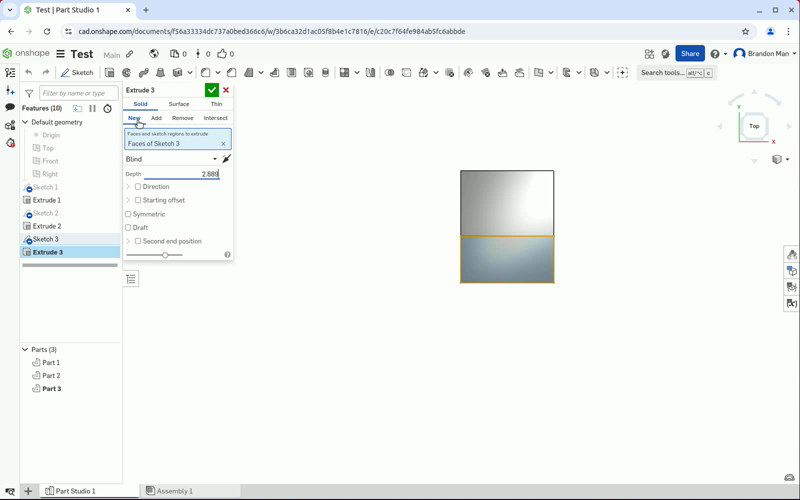
key(enter)
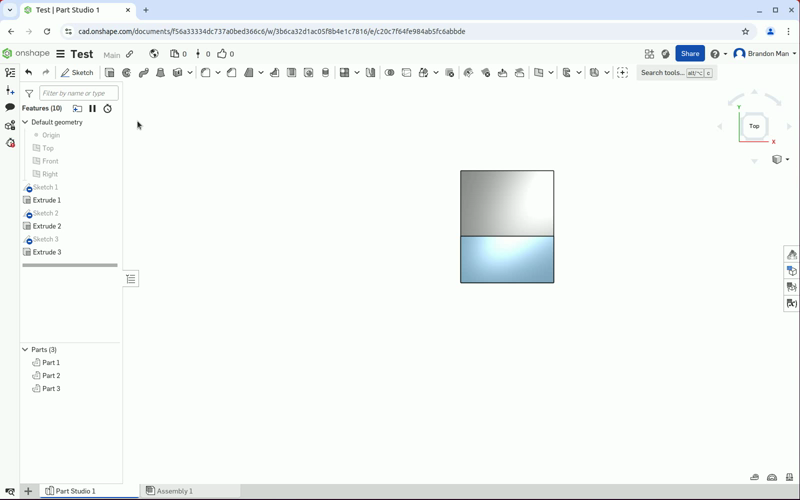
key(shift+h)
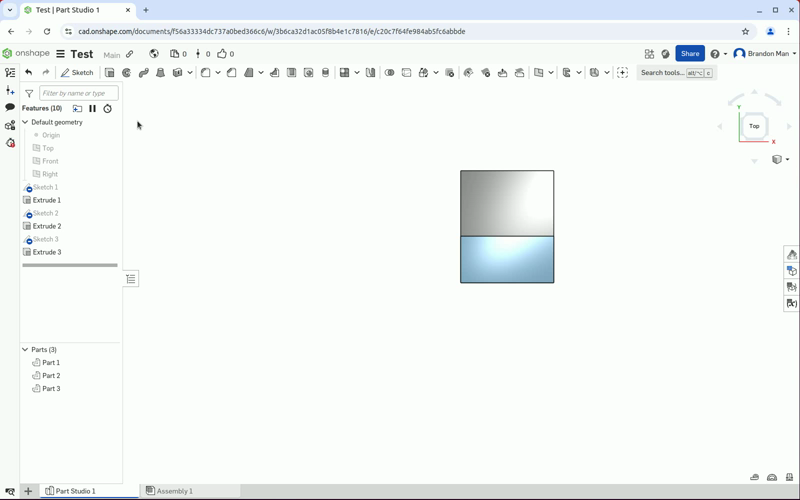
key(shift+h)
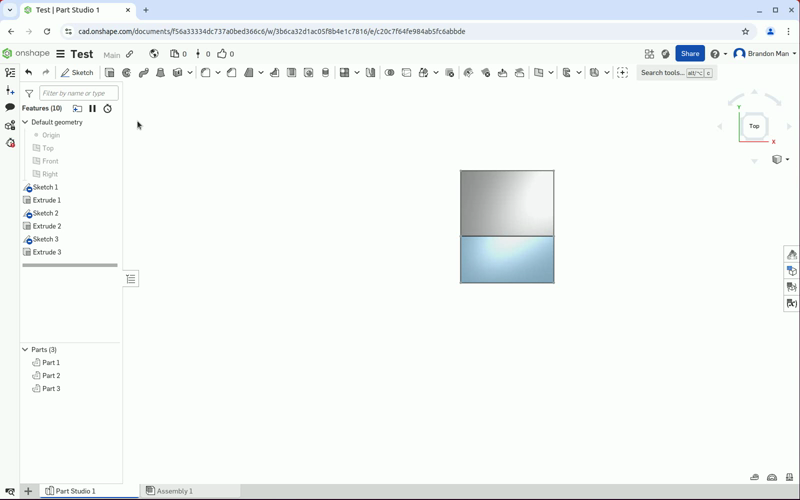
key(shift+7)
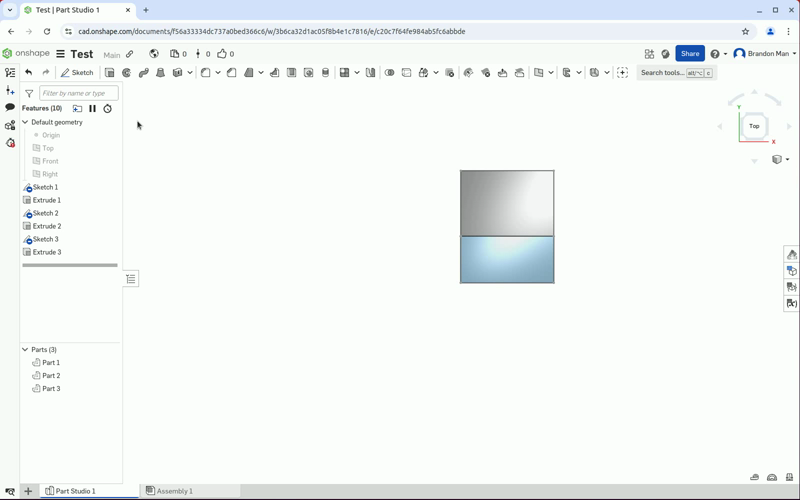
key(up, 3)
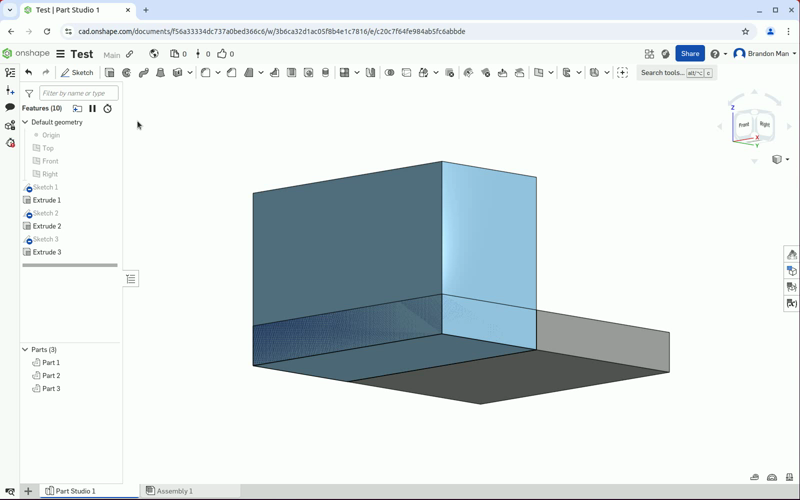
key(left, 3)
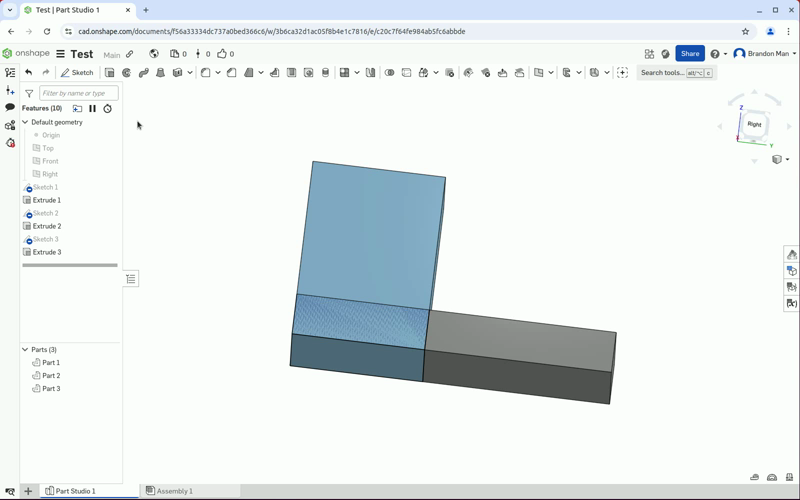
key(right, 3)
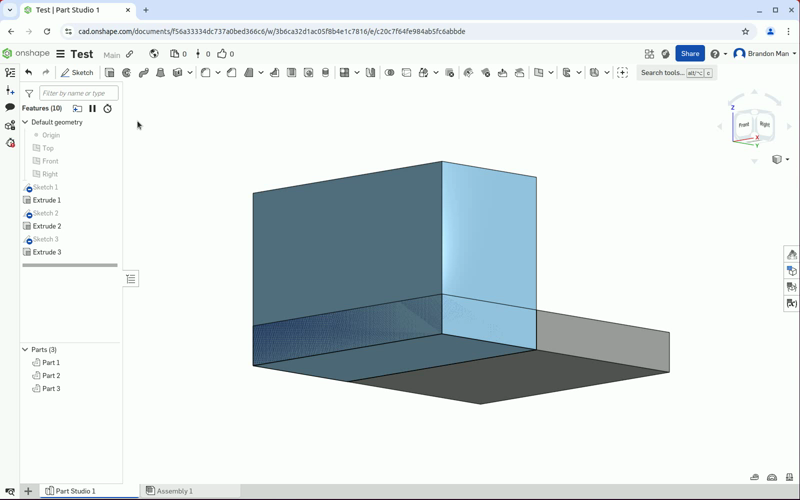
key(down, 3)
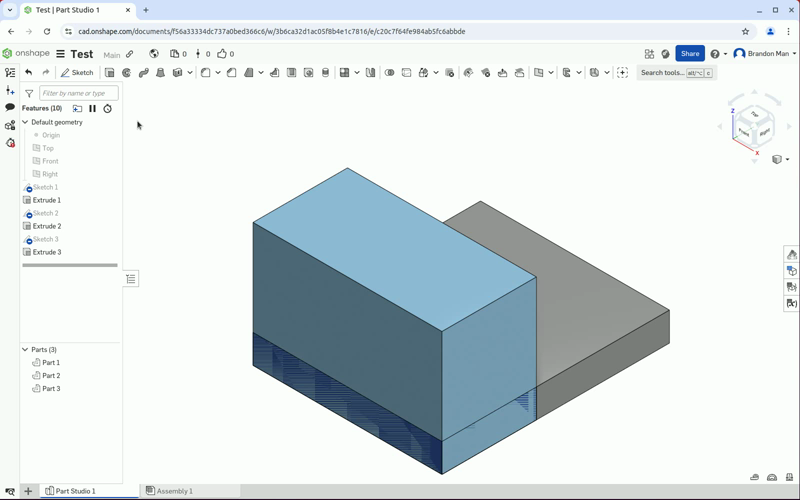
mouse_move(73, 189)
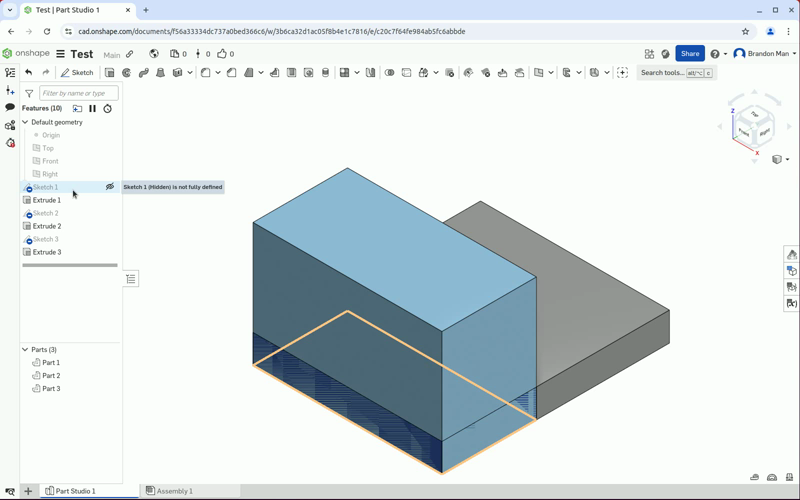
click(73, 189)